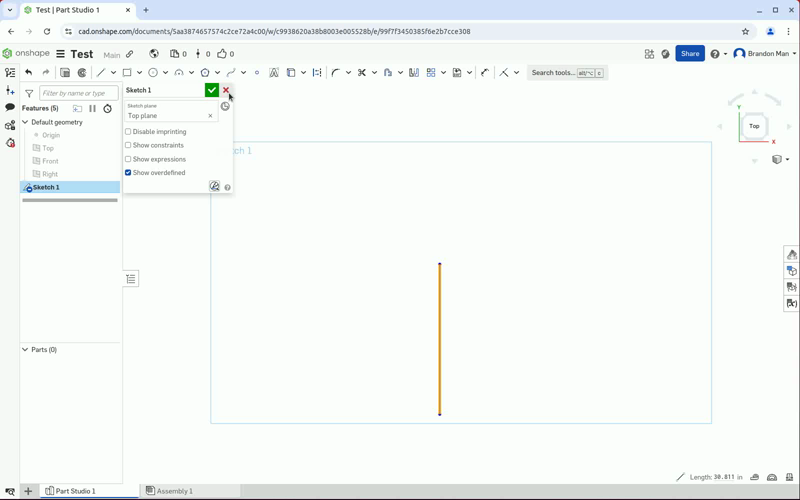
key(shift+h)
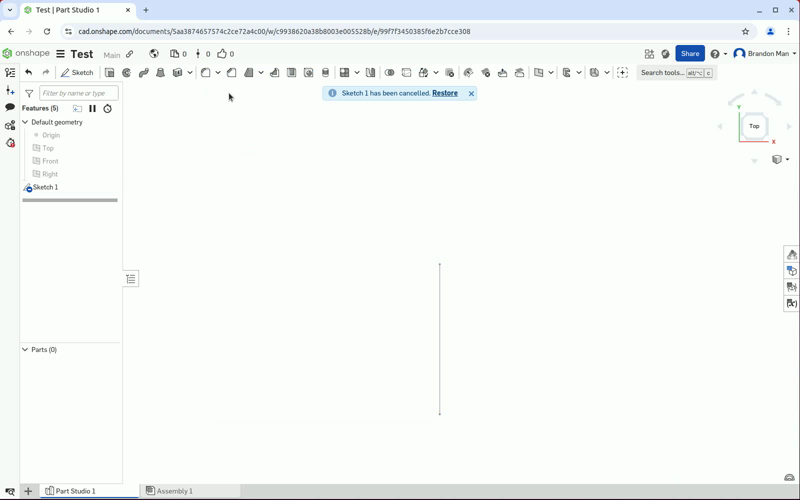
key(shift+s)
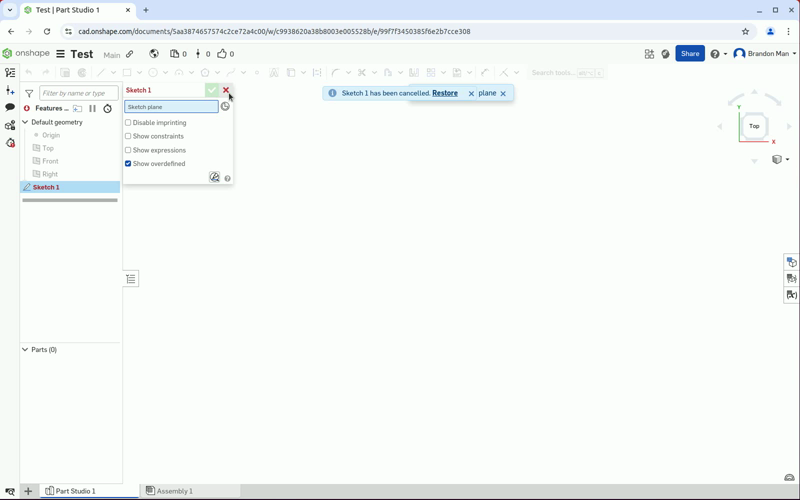
mouse_move(73, 150)
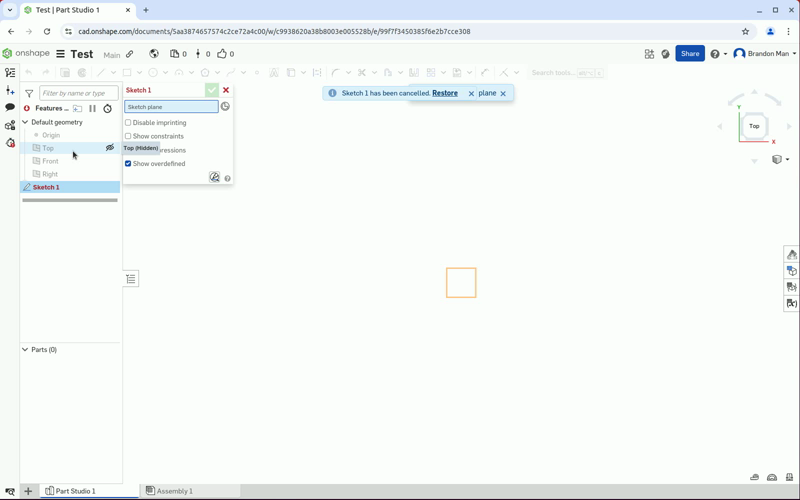
click(73, 150)
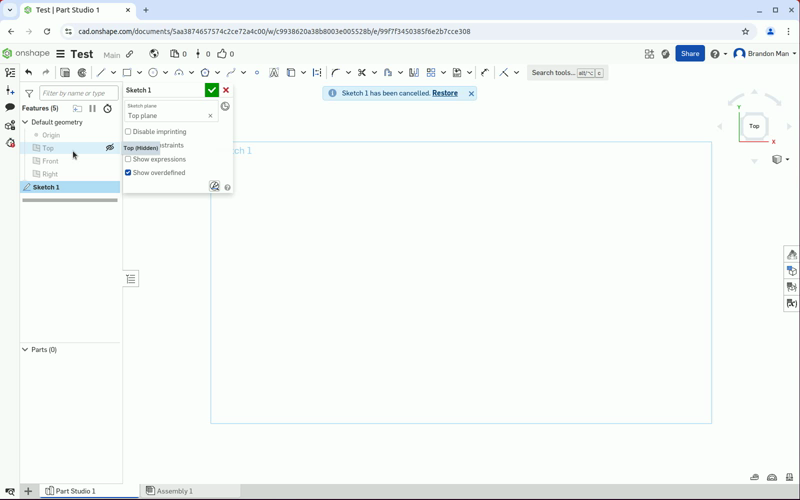
mouse_move(73, 352)
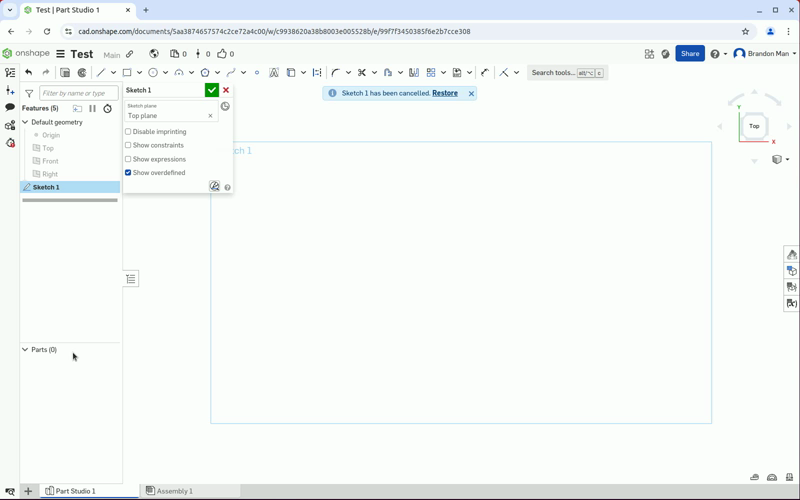
key(y)
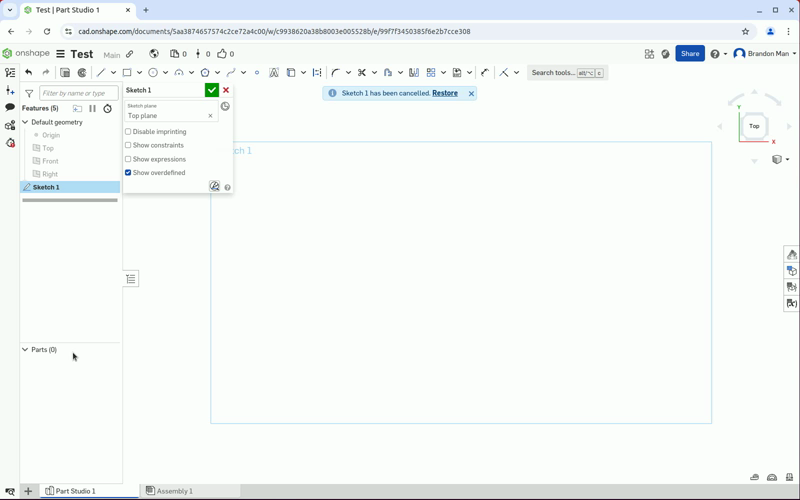
key(l)
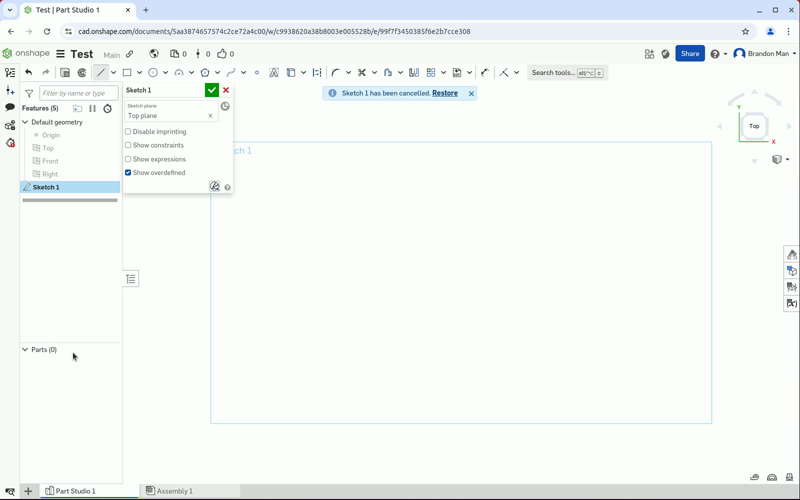
key_down(shift)
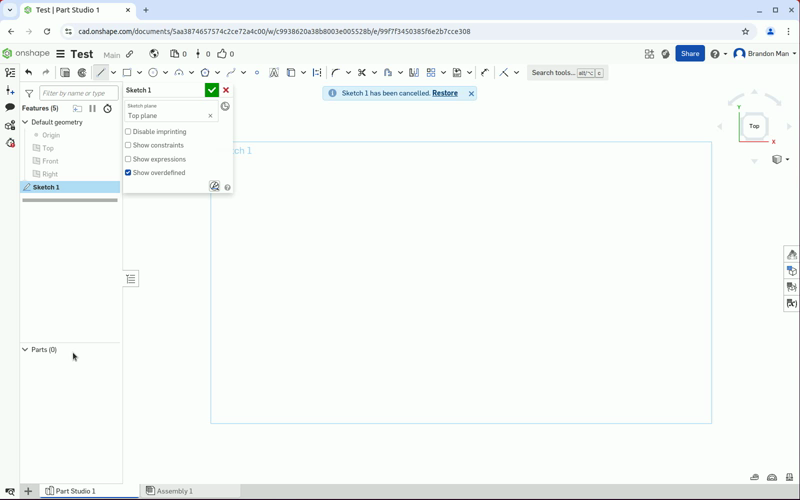
mouse_move(460, 282)
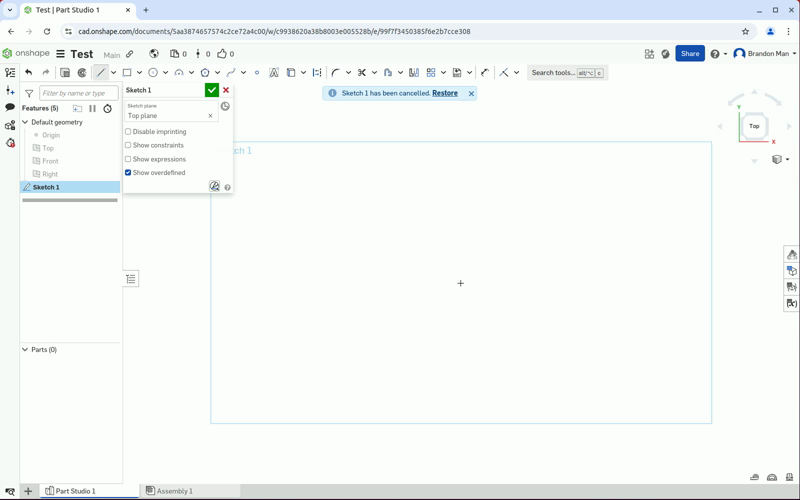
click(460, 282)
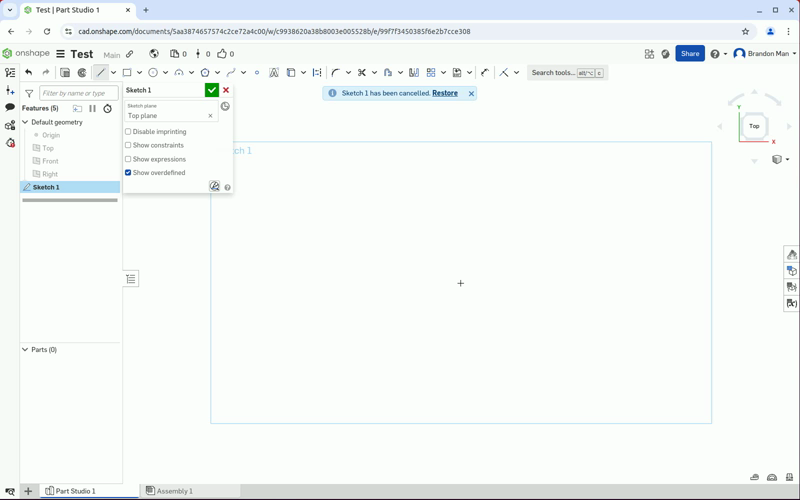
key_up(shift)
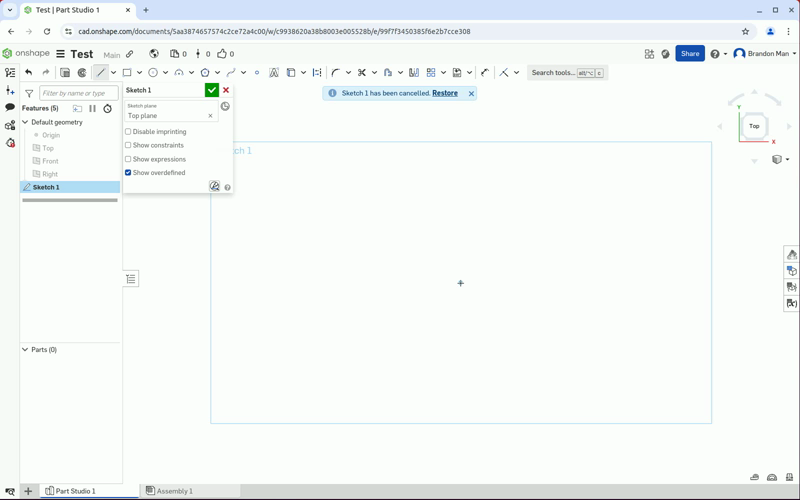
key_down(shift)
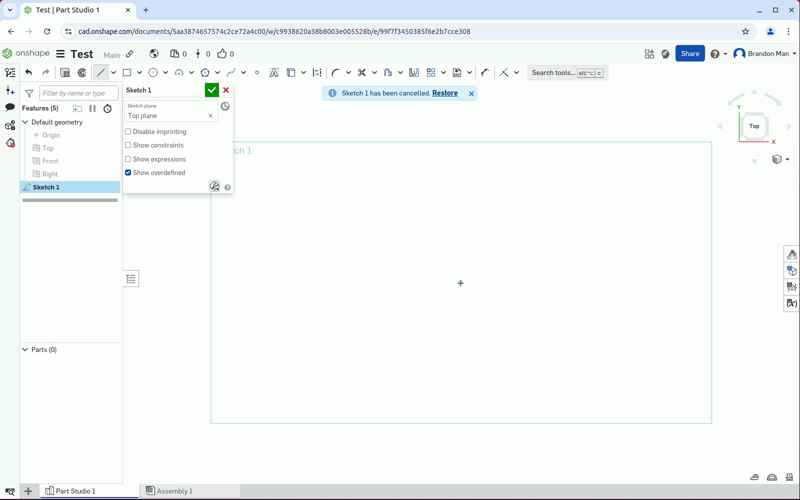
mouse_move(554, 282)
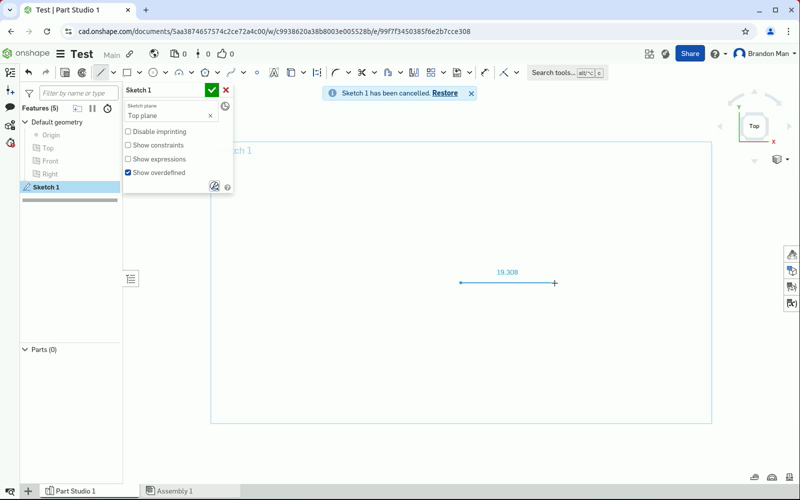
click(554, 282)
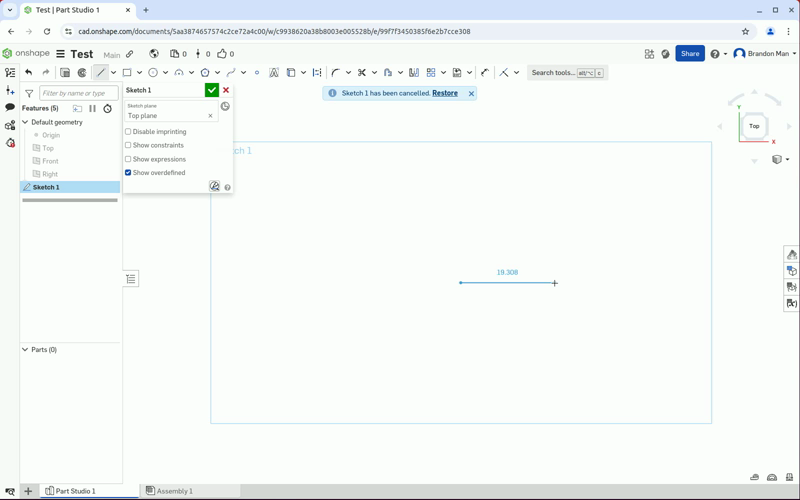
key_up(shift)
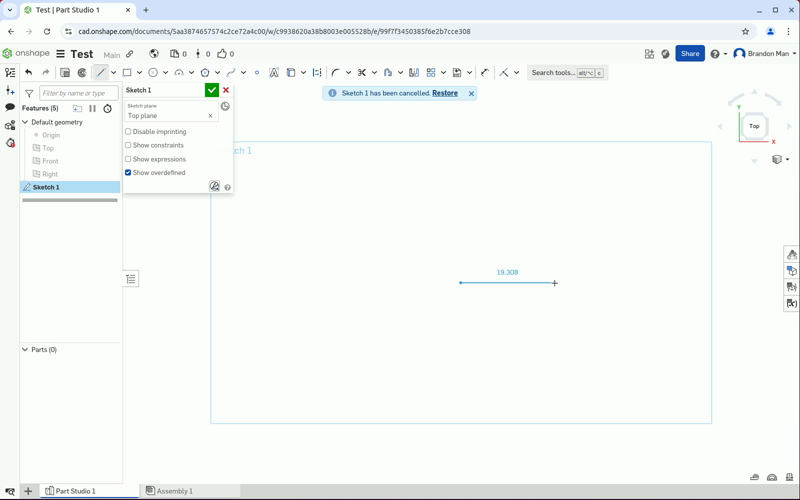
key_down(shift)
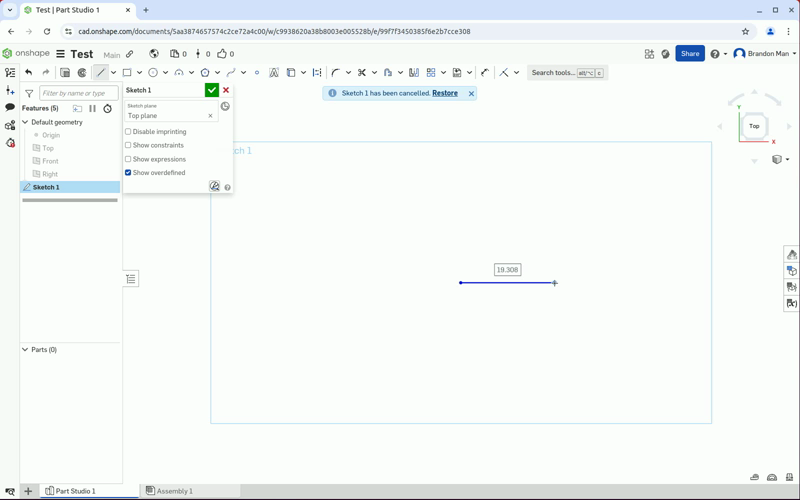
mouse_move(584, 282)
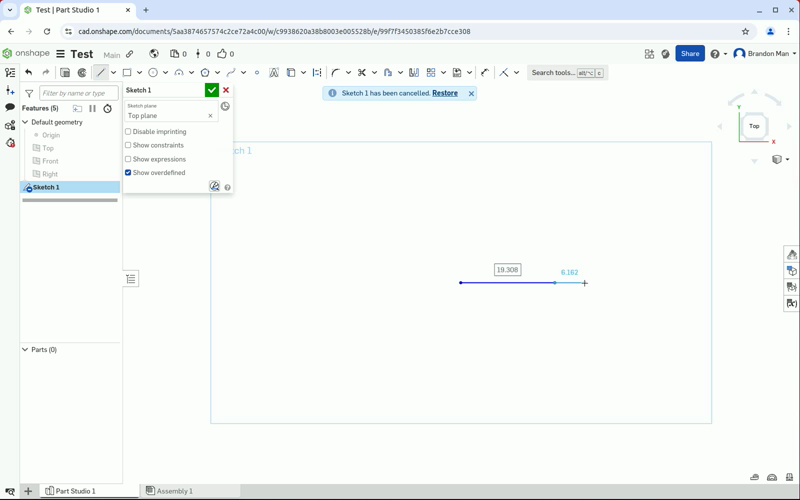
mouse_move(554, 242)
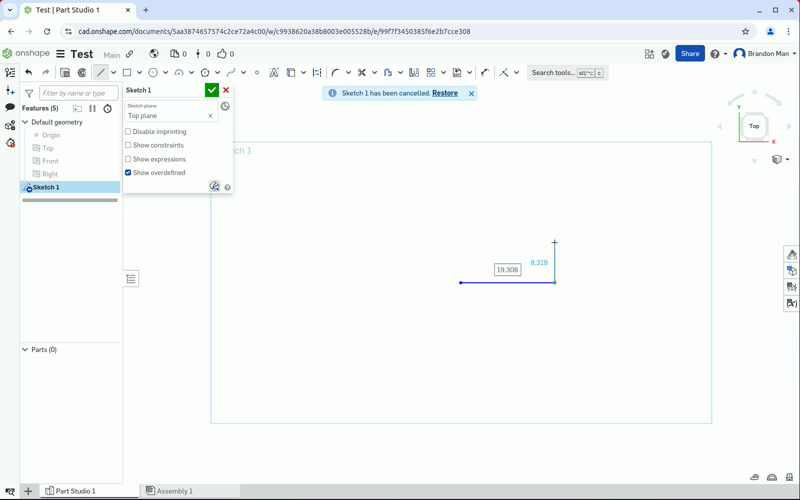
click(554, 242)
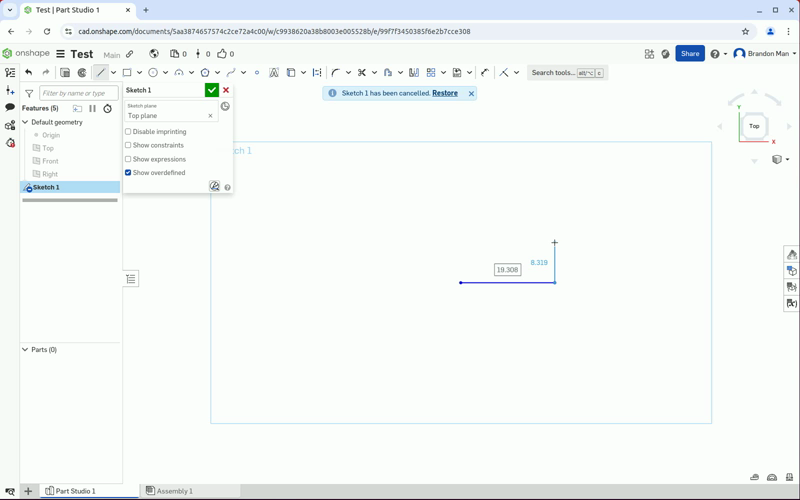
key_up(shift)
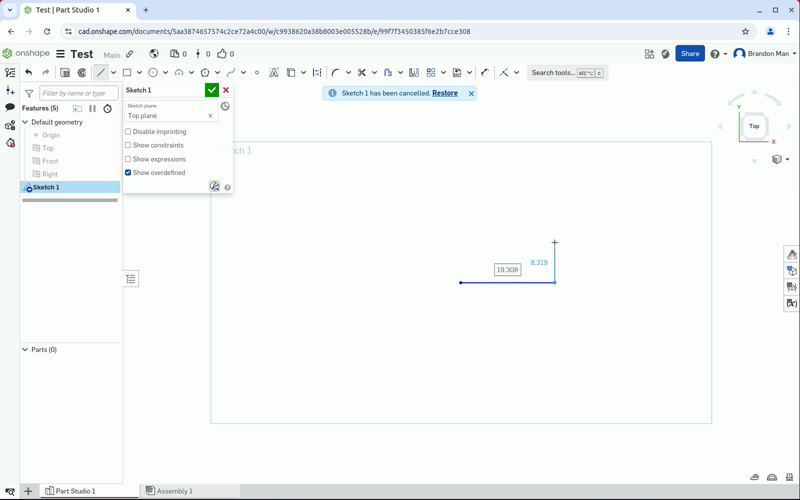
key_down(shift)
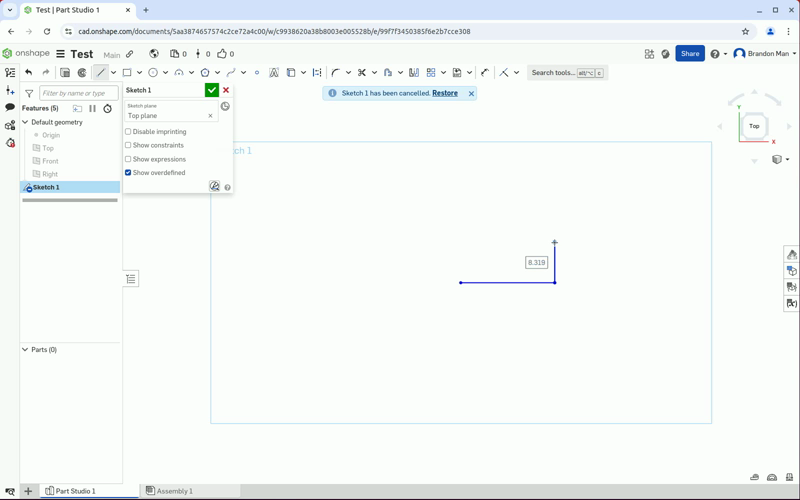
mouse_move(460, 242)
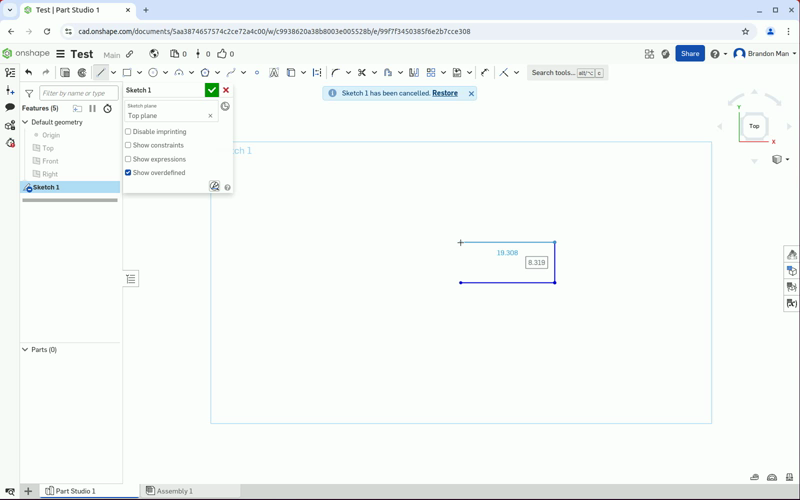
click(460, 242)
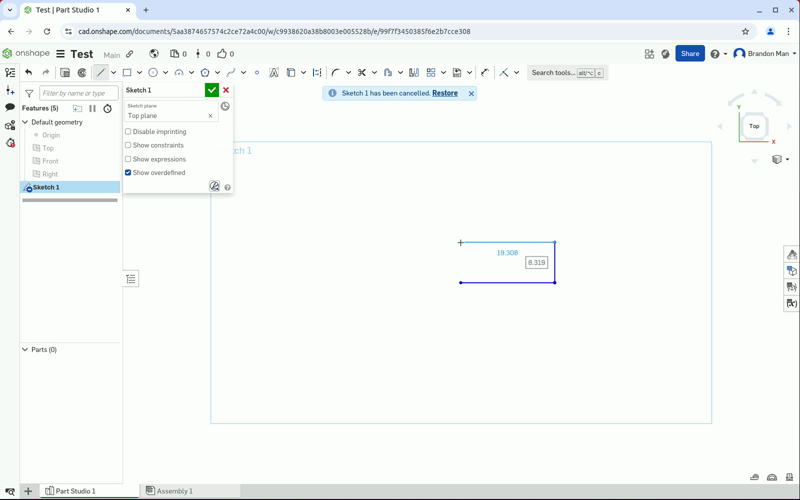
key_up(shift)
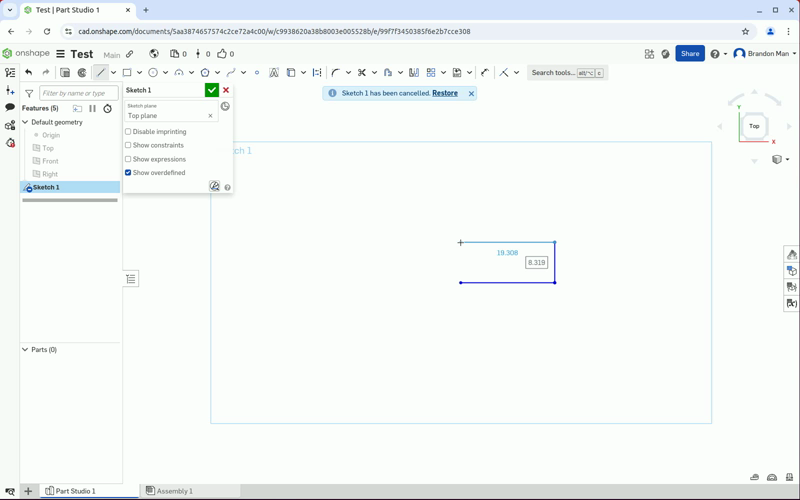
mouse_move(490, 242)
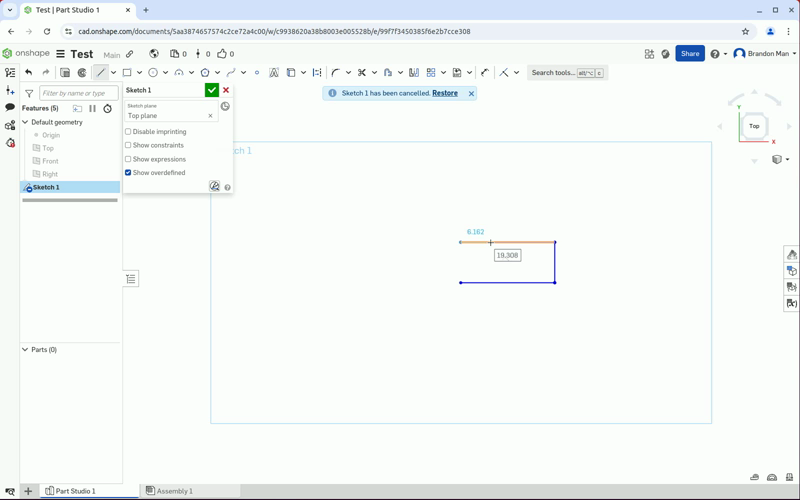
key_down(shift)
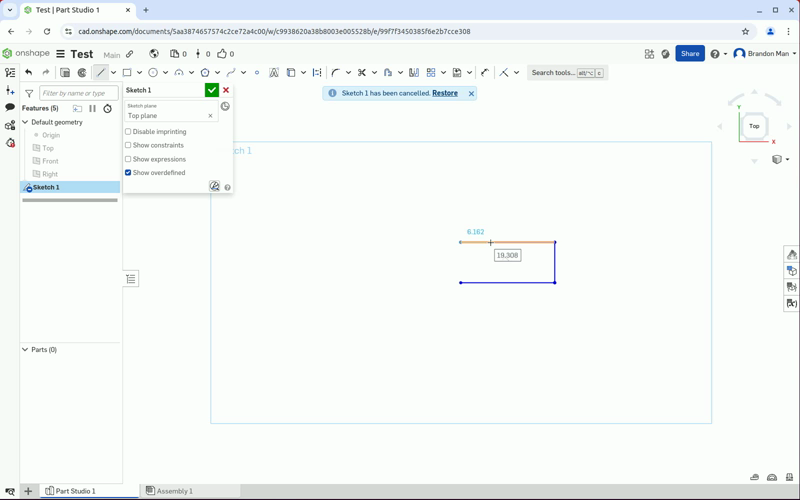
mouse_move(460, 282)
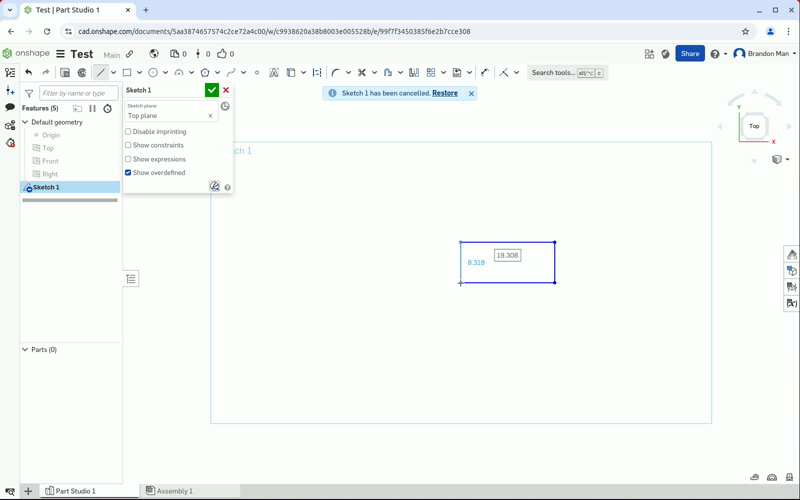
key_up(shift)
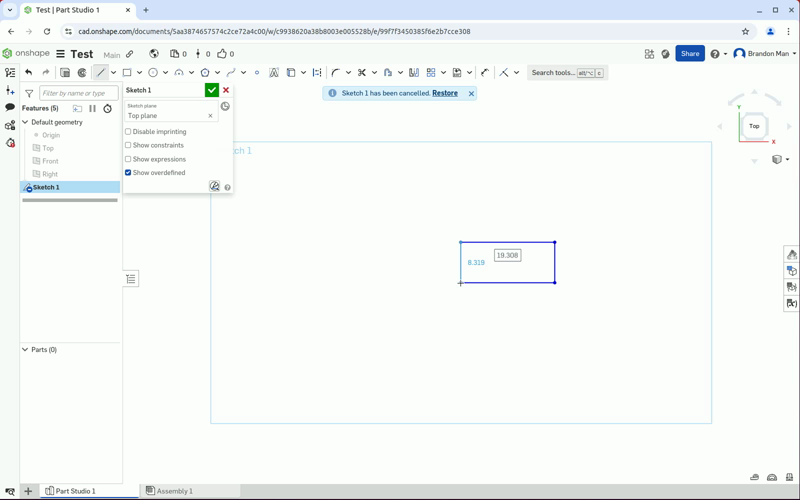
click(460, 282)
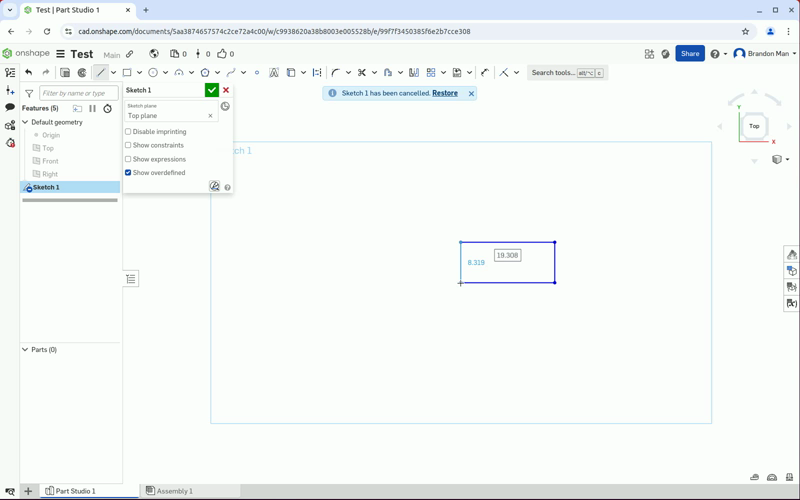
key(esc)
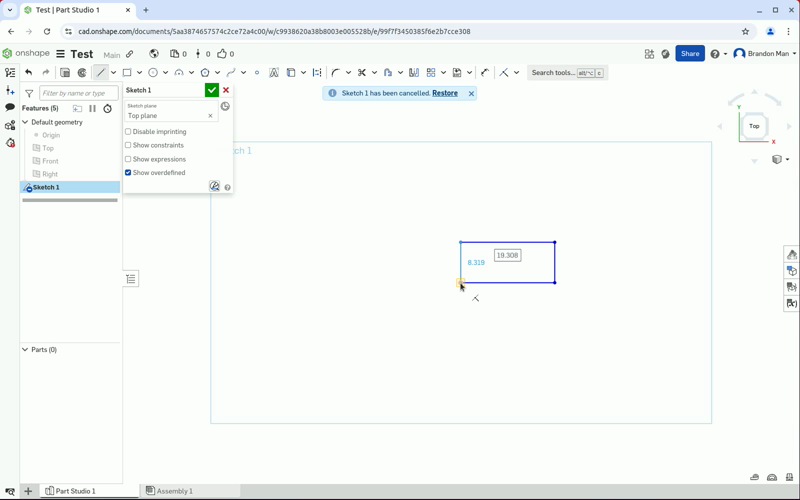
key(c)
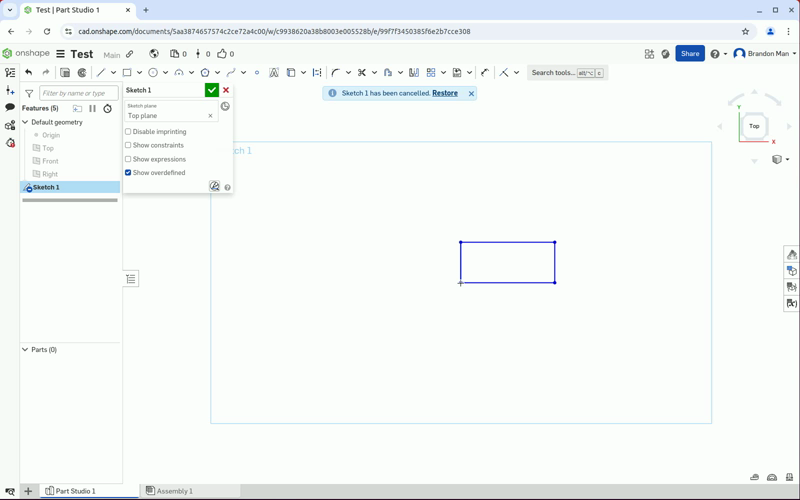
key_down(shift)
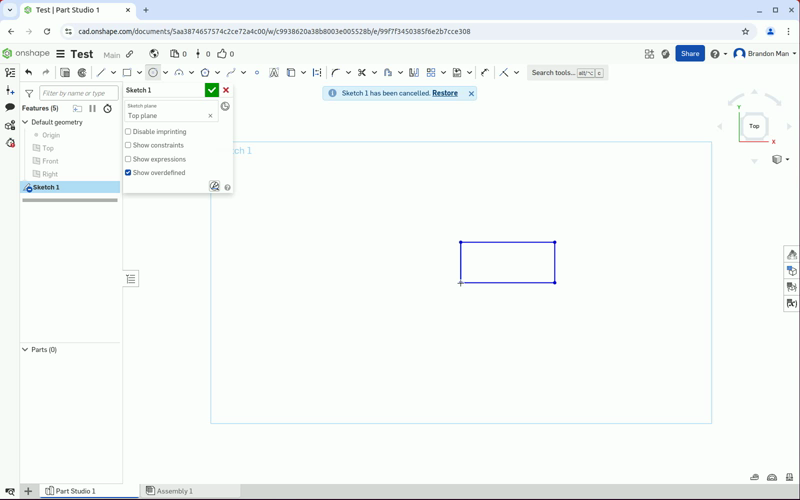
mouse_move(508, 262)
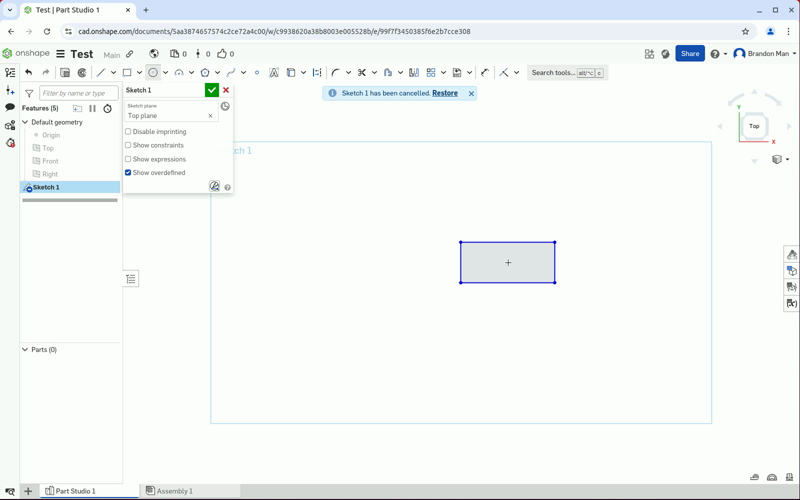
click(508, 262)
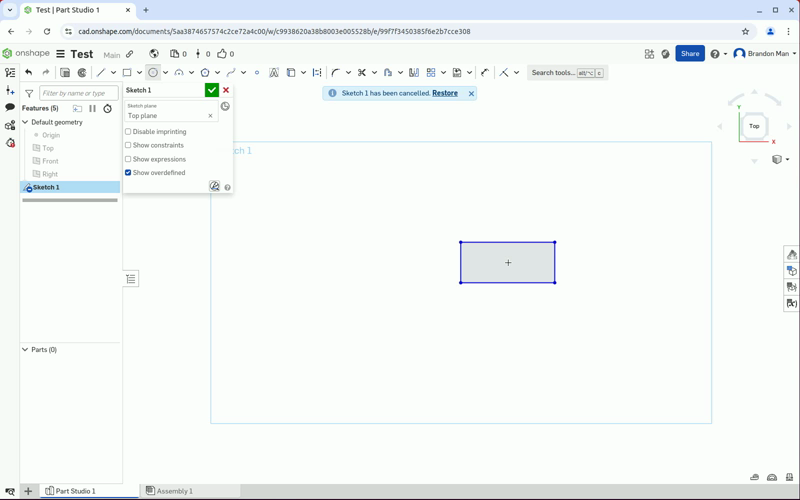
key_up(shift)
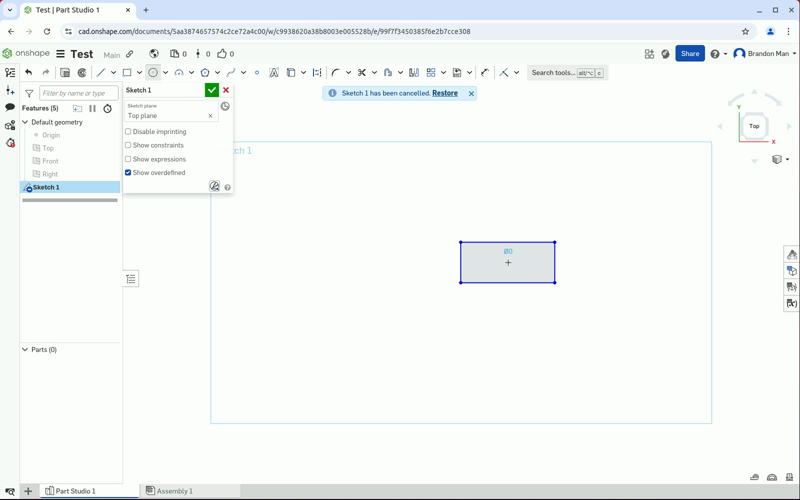
mouse_move(511, 262)
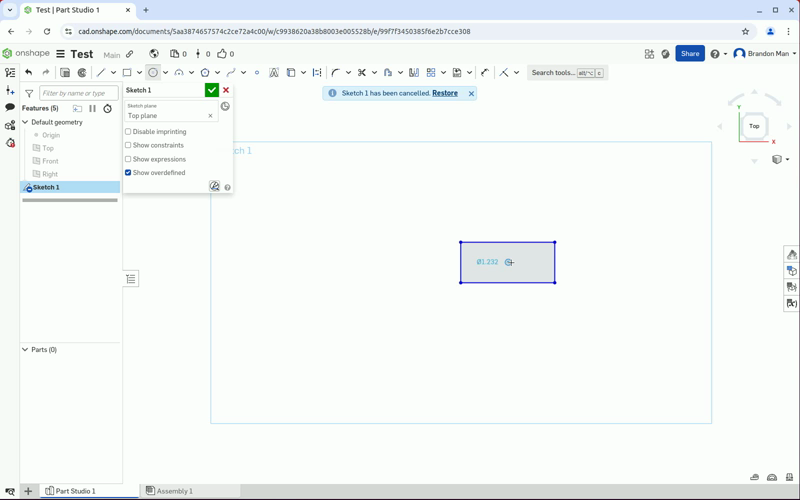
click(511, 262)
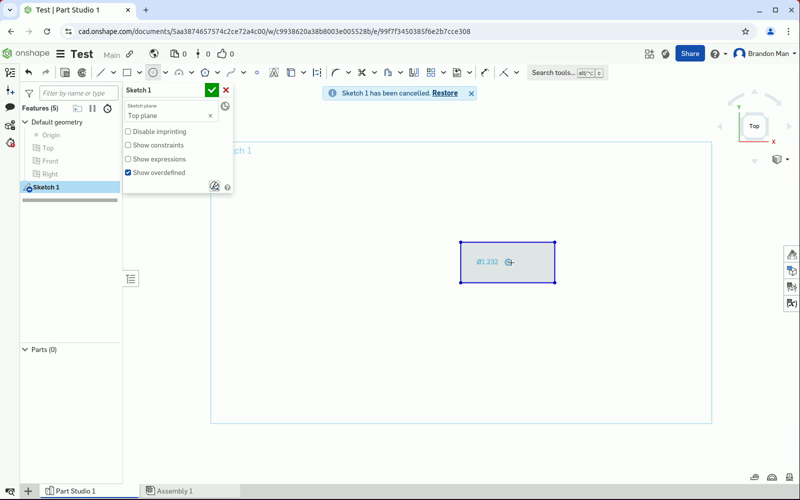
key(esc)
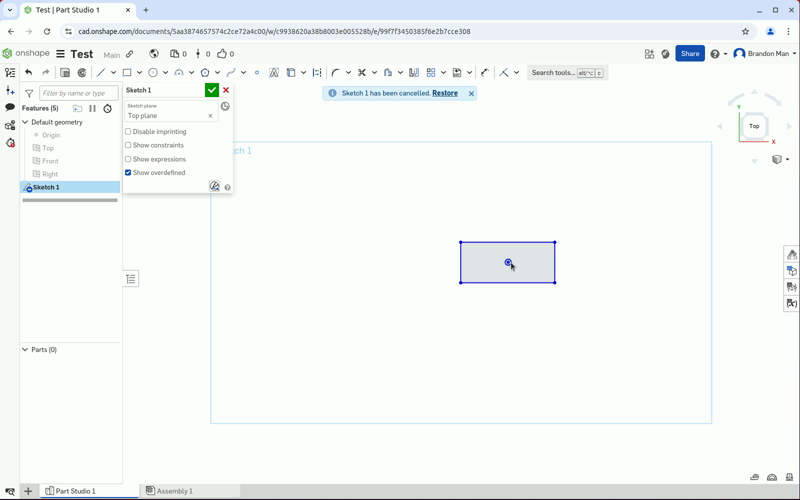
mouse_move(476, 276)
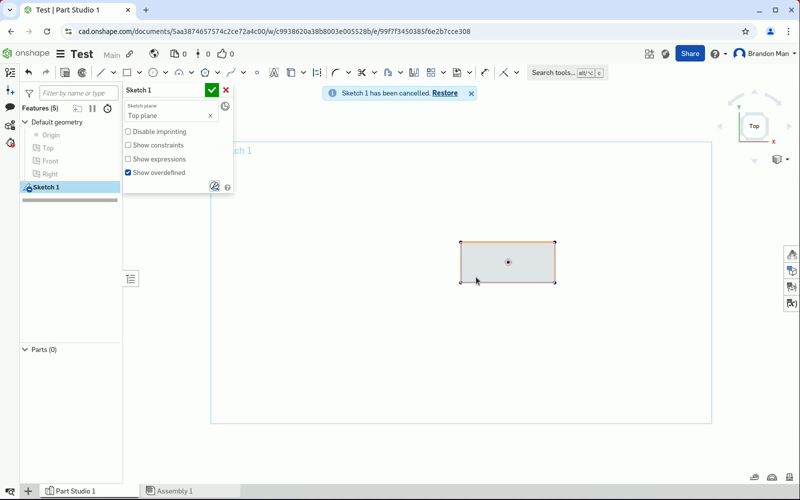
click(476, 276)
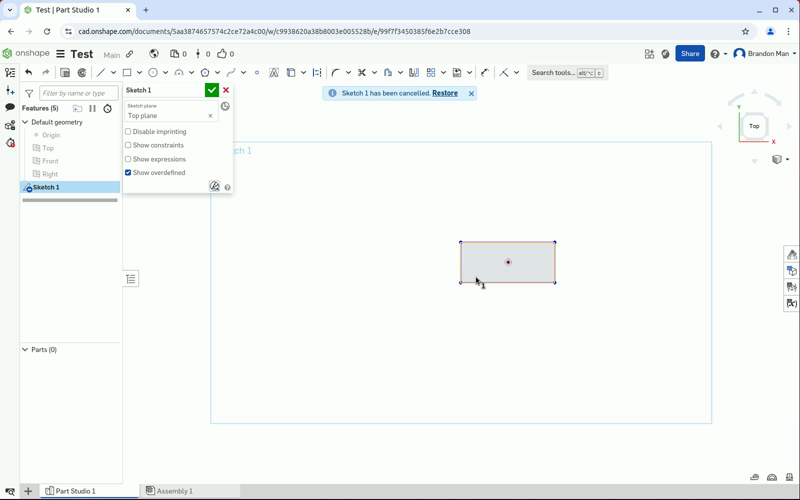
mouse_move(73, 352)
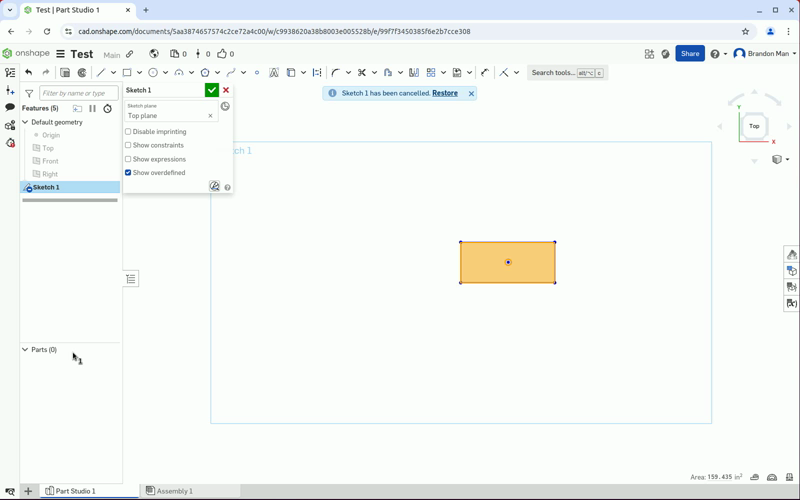
key(shift+y)
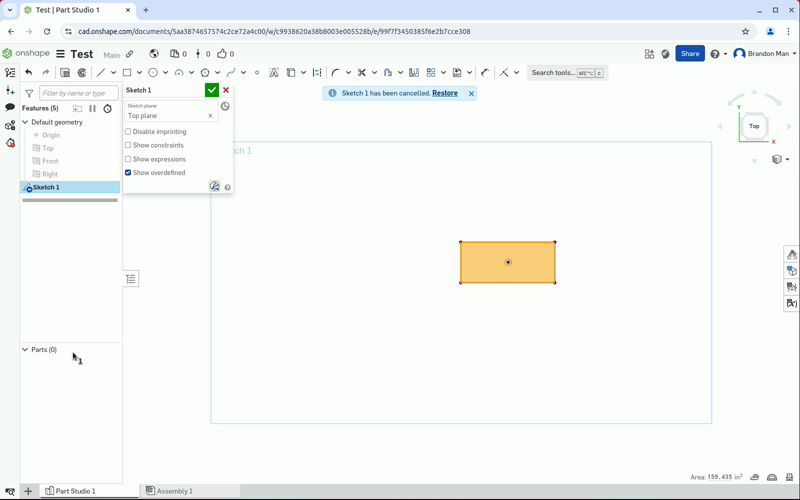
key(shift+e)
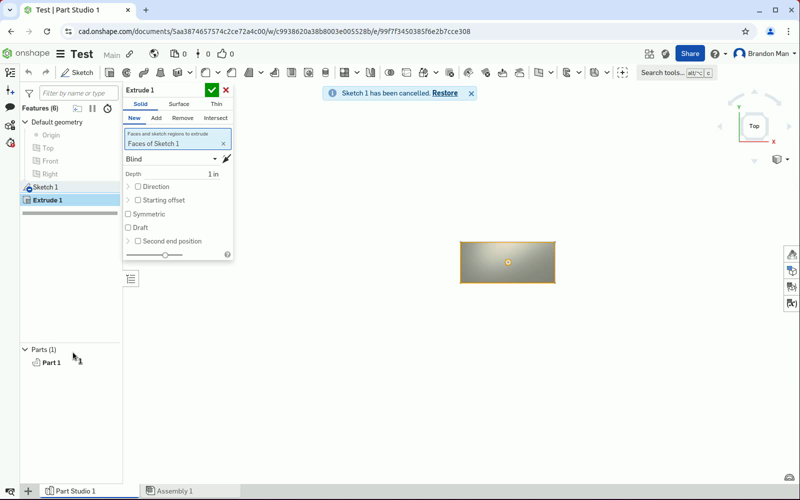
mouse_move(143, 106)
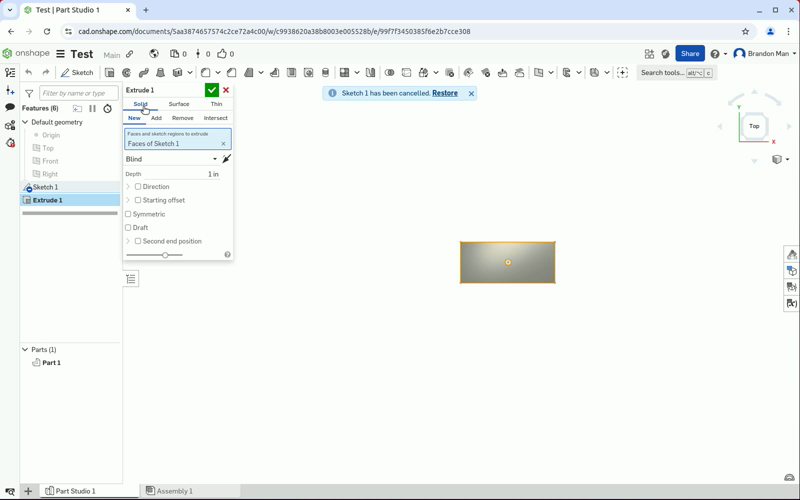
click(143, 106)
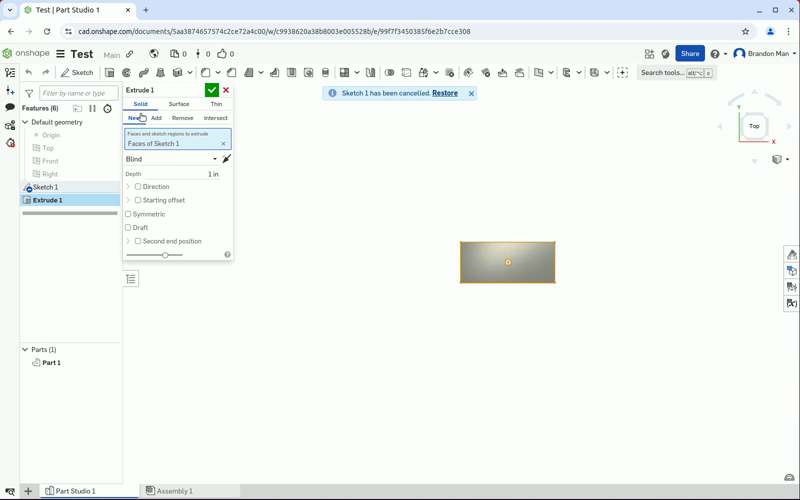
mouse_move(137, 120)
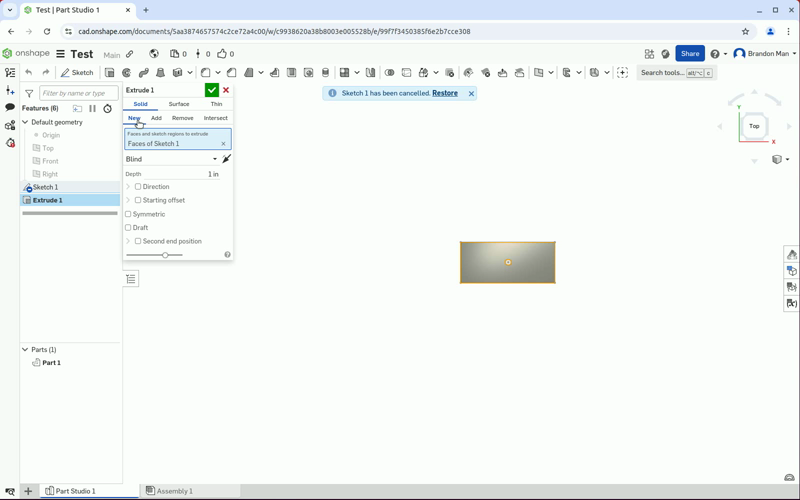
click(137, 120)
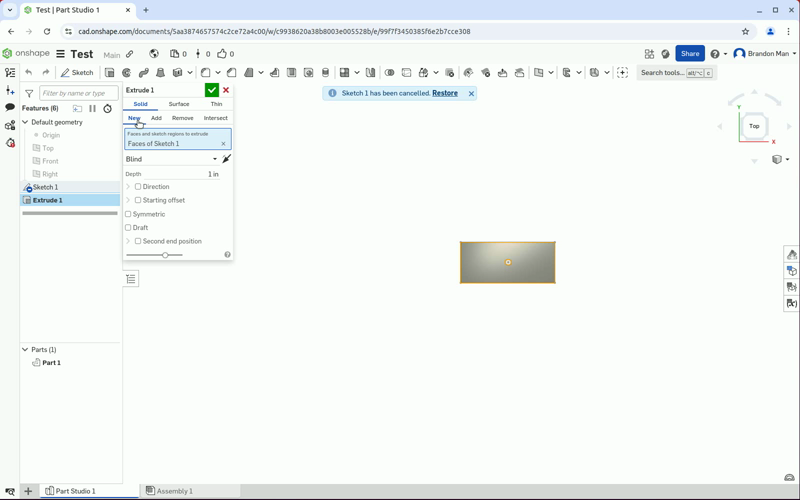
key(tab, 4)
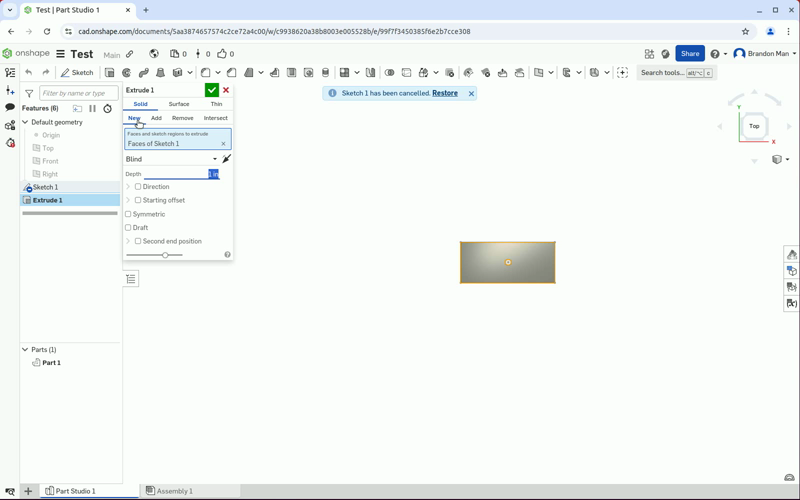
text(-0.241)
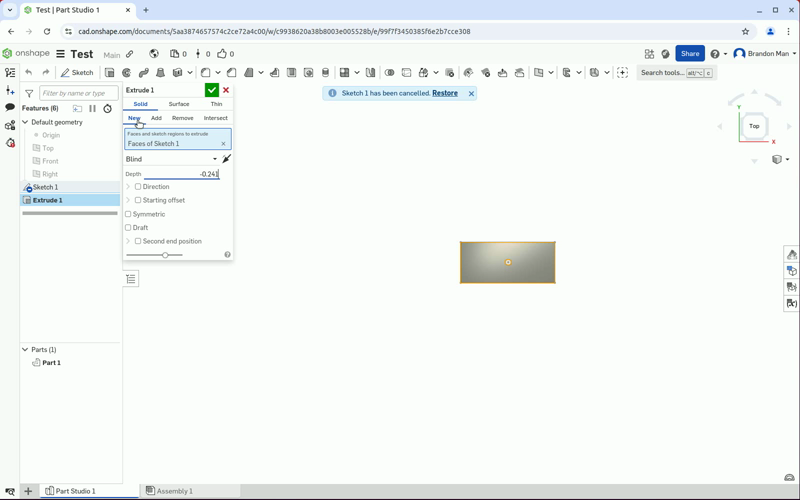
key(enter)
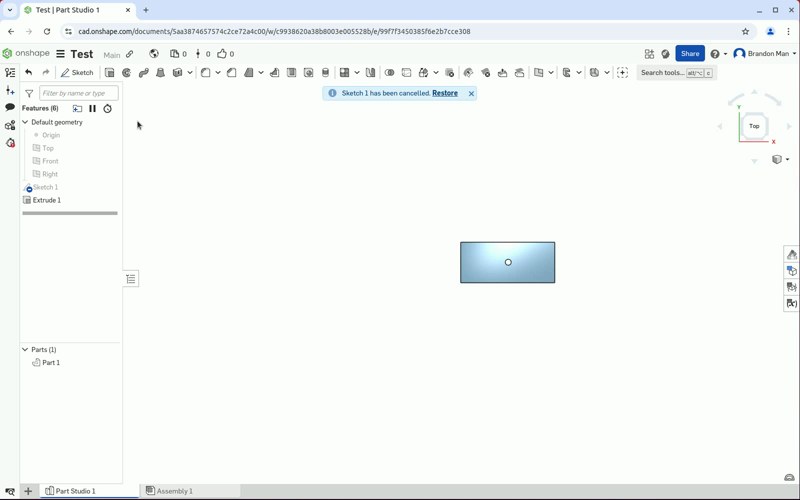
key(shift+h)
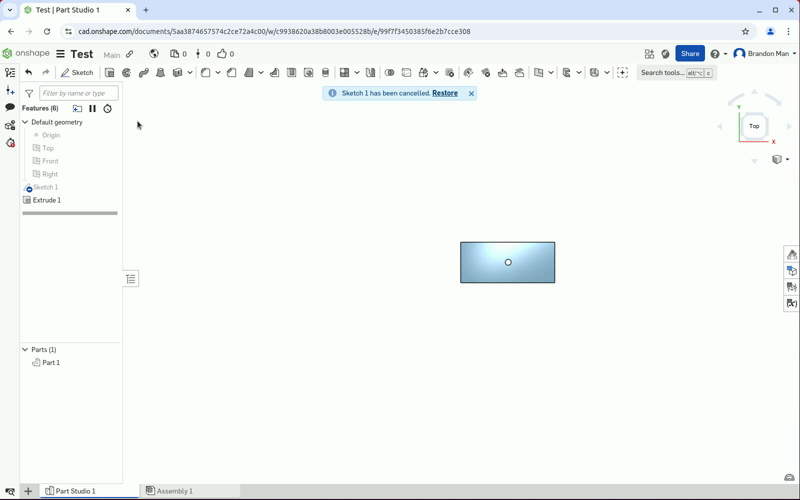
key(shift+h)
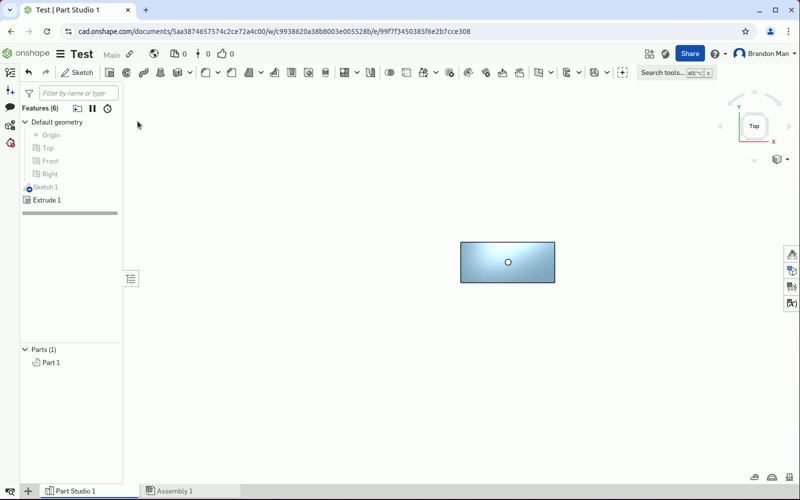
mouse_move(73, 189)
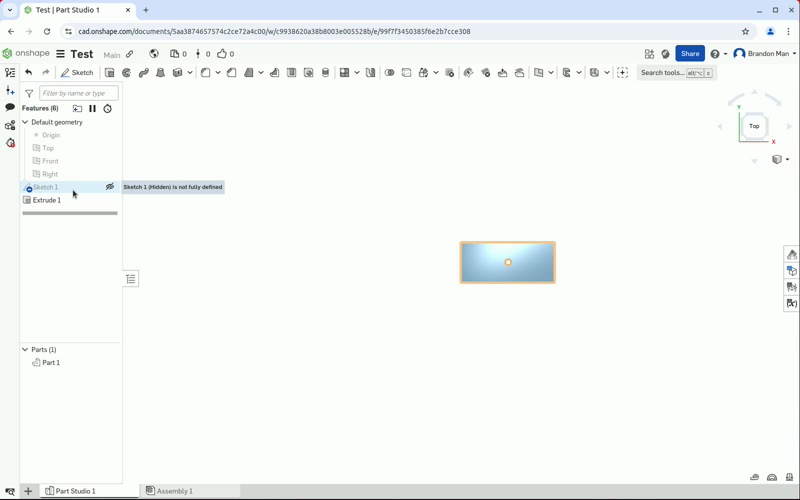
click(73, 189)
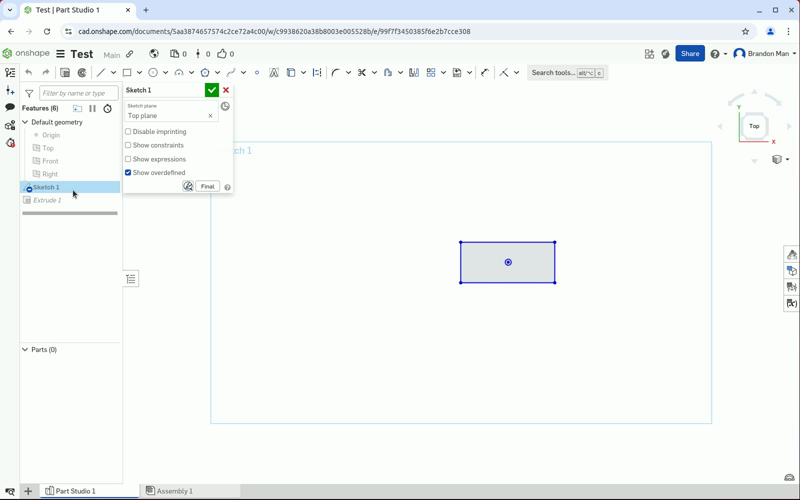
mouse_move(229, 92)
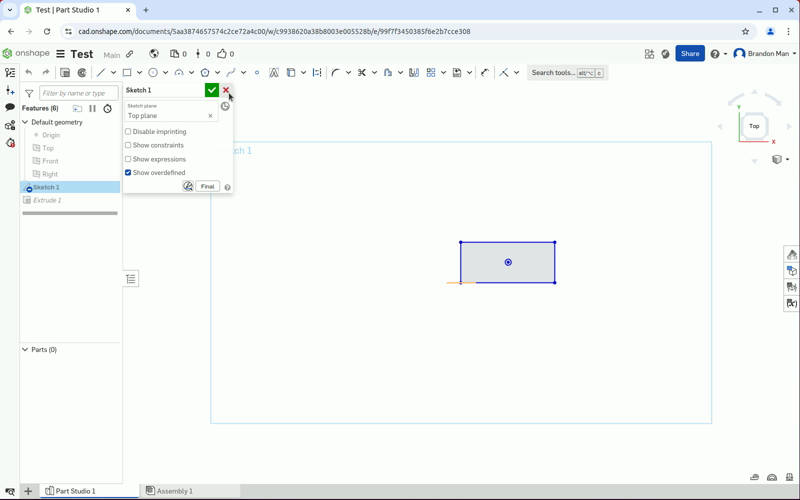
click(229, 92)
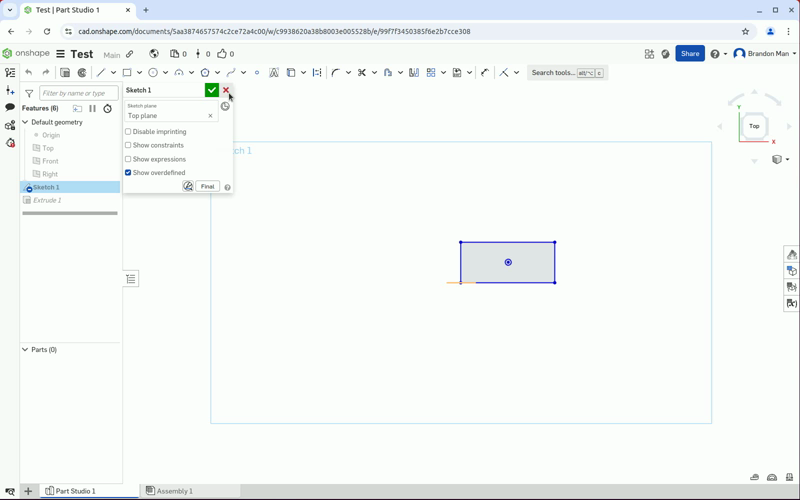
key(shift+s)
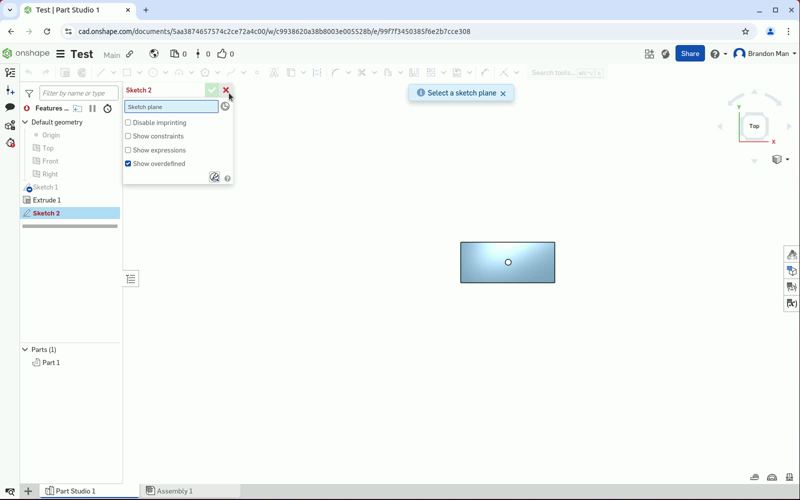
mouse_move(73, 150)
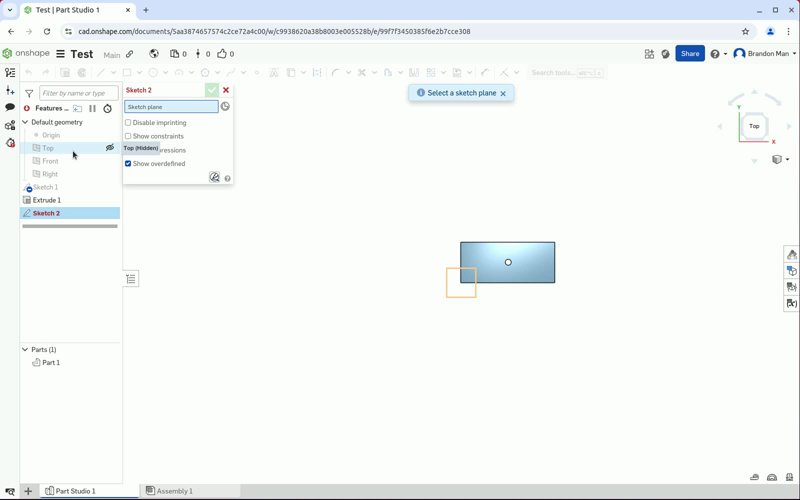
click(73, 150)
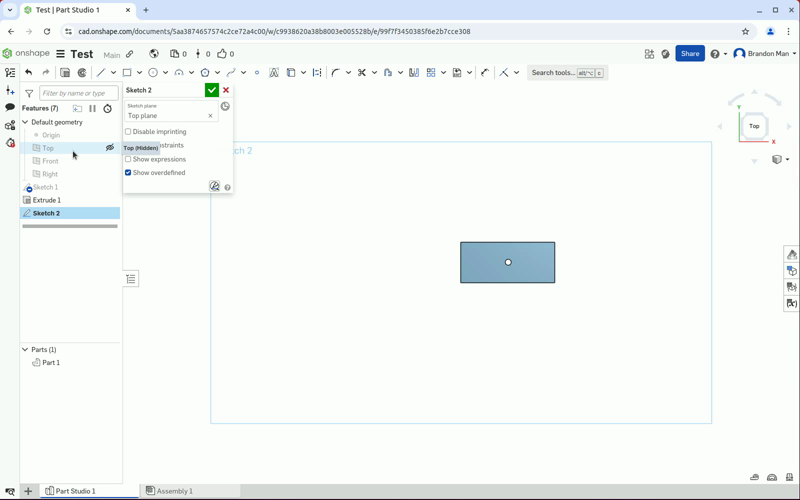
mouse_move(73, 352)
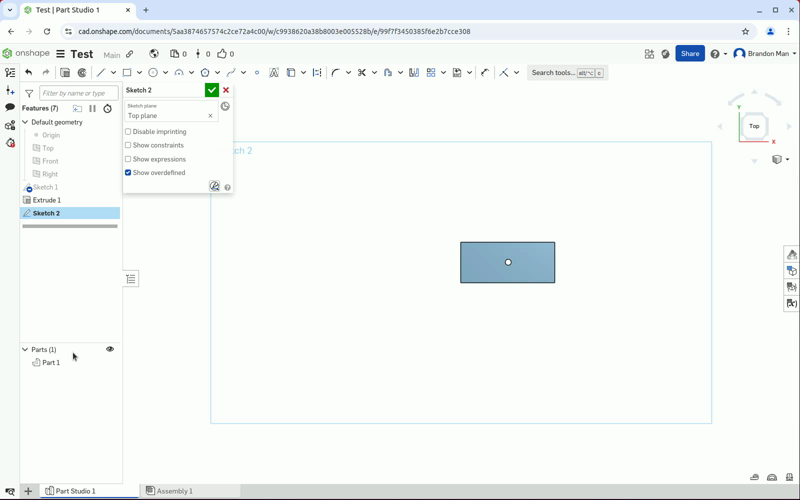
key(y)
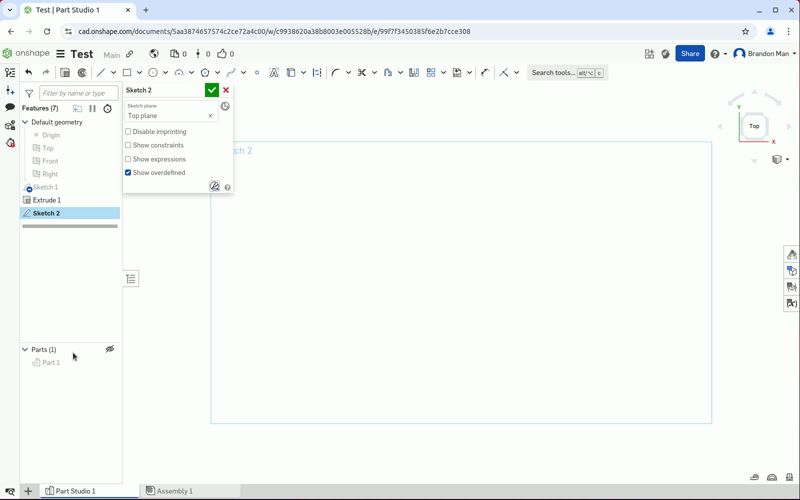
key(l)
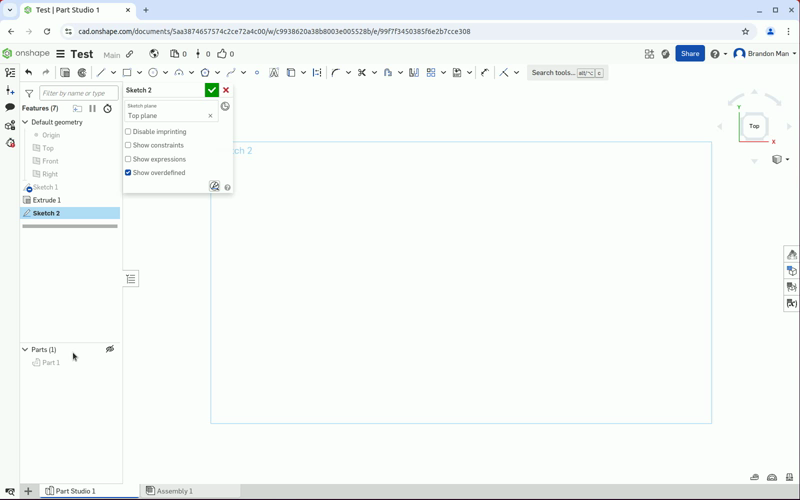
key_down(shift)
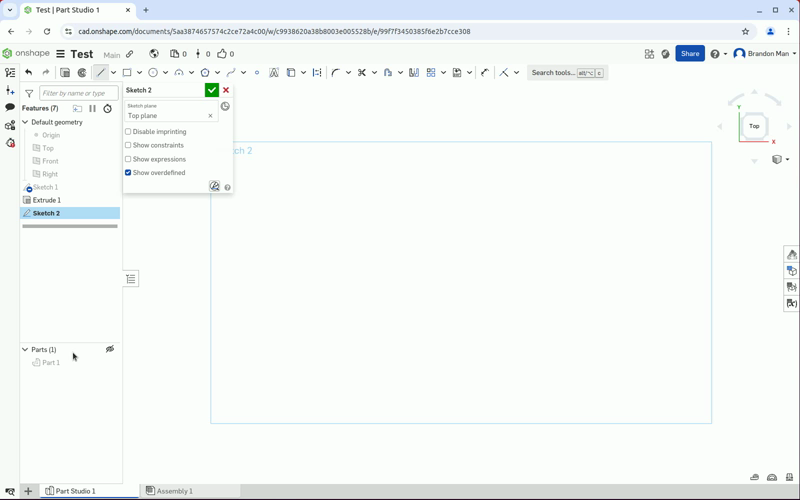
mouse_move(432, 282)
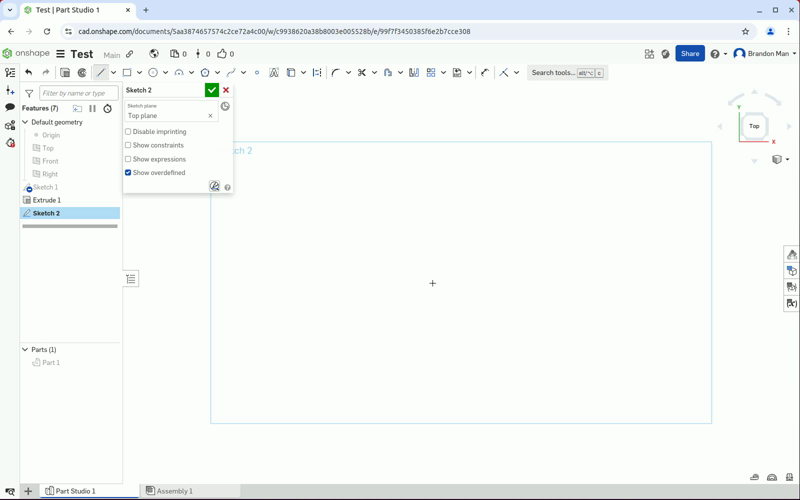
click(432, 282)
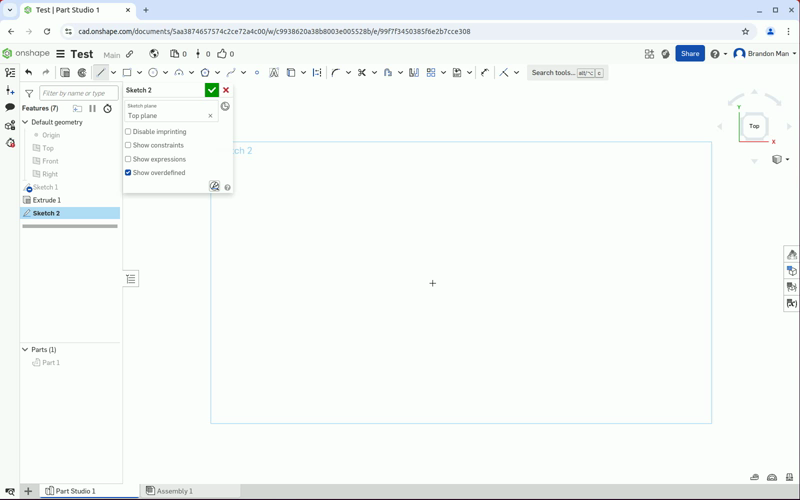
key_up(shift)
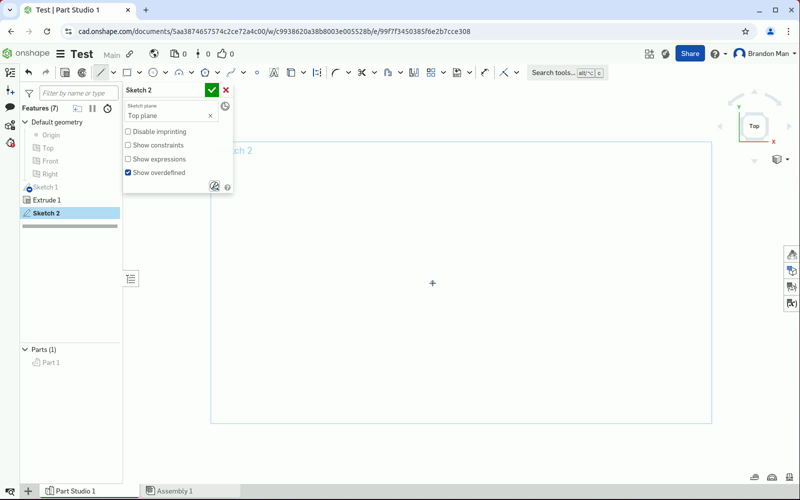
key_down(shift)
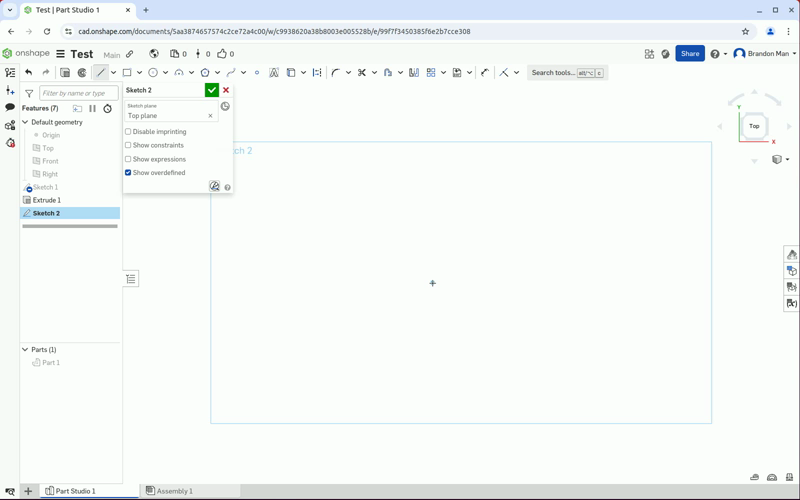
mouse_move(462, 282)
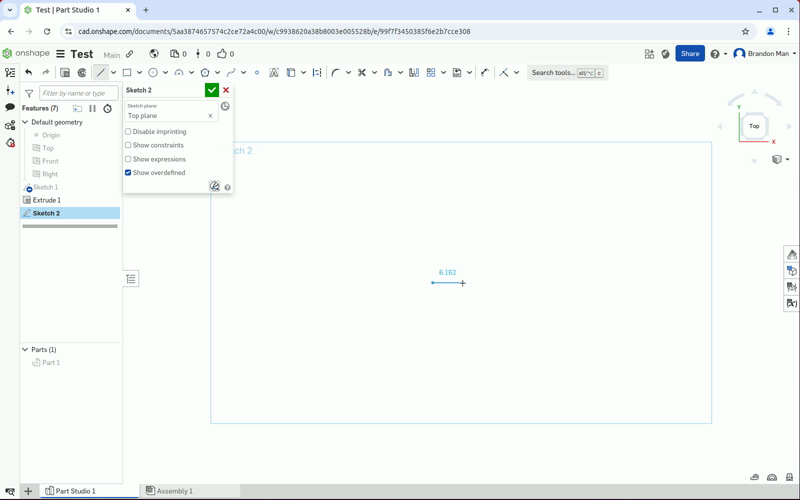
mouse_move(443, 282)
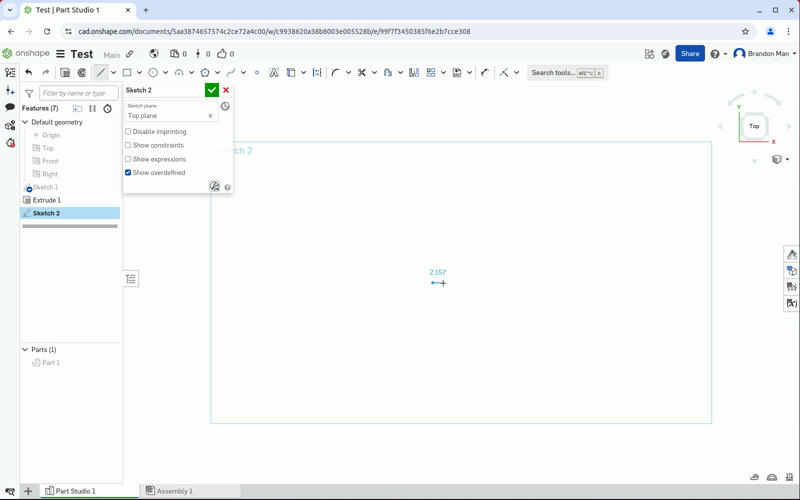
click(443, 282)
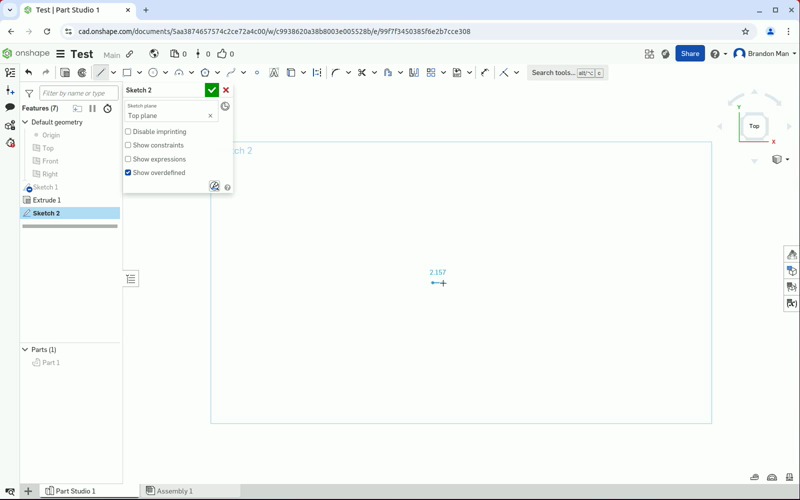
key_up(shift)
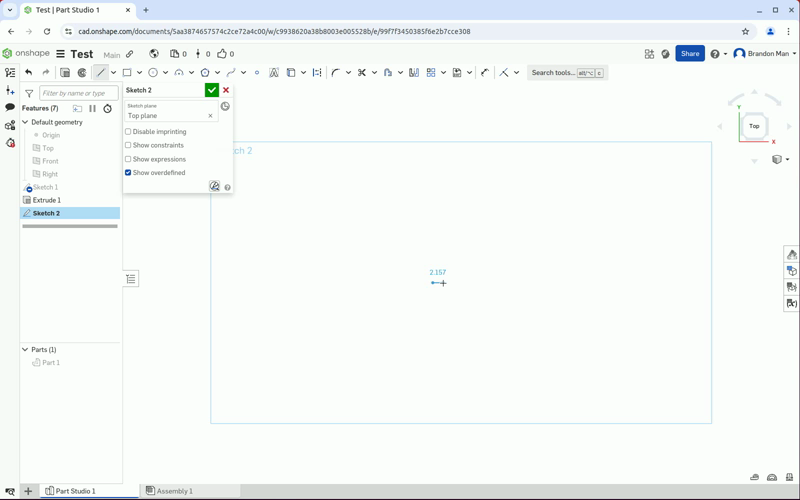
key_down(shift)
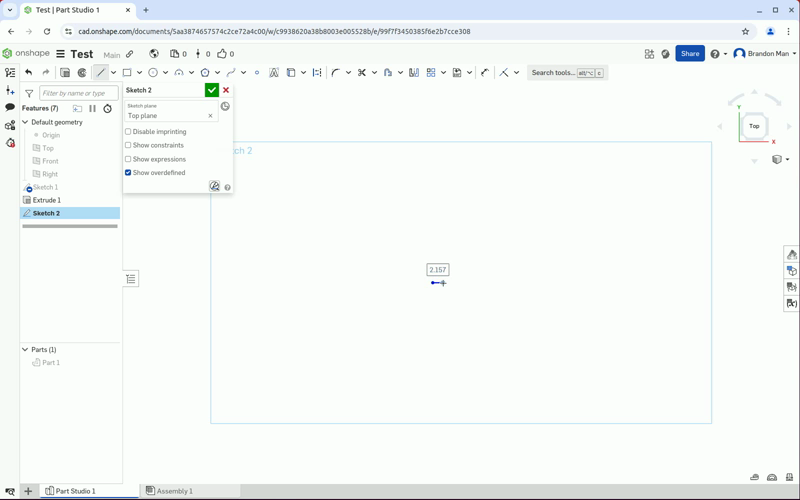
mouse_move(473, 282)
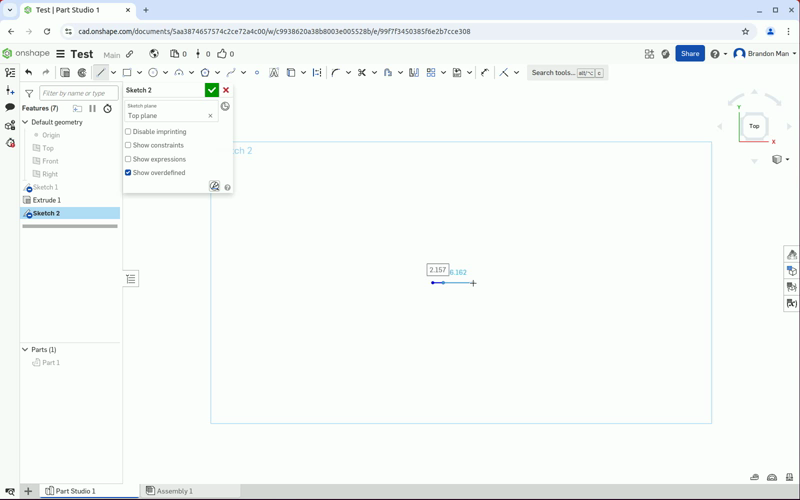
mouse_move(443, 278)
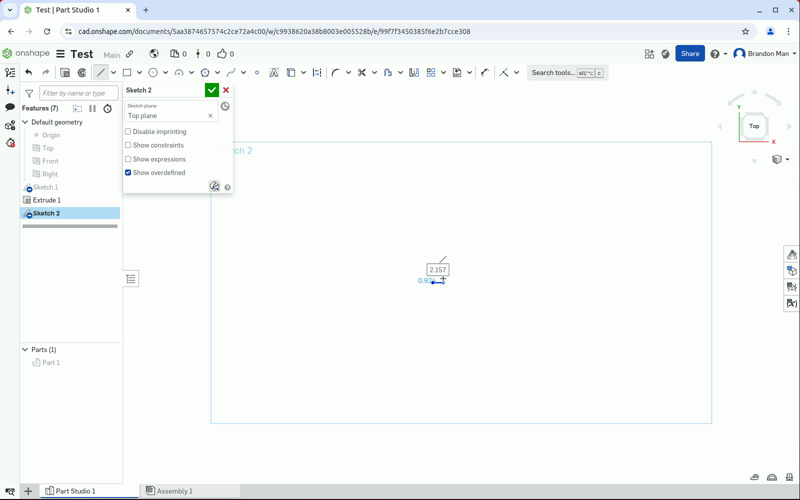
scroll(6)
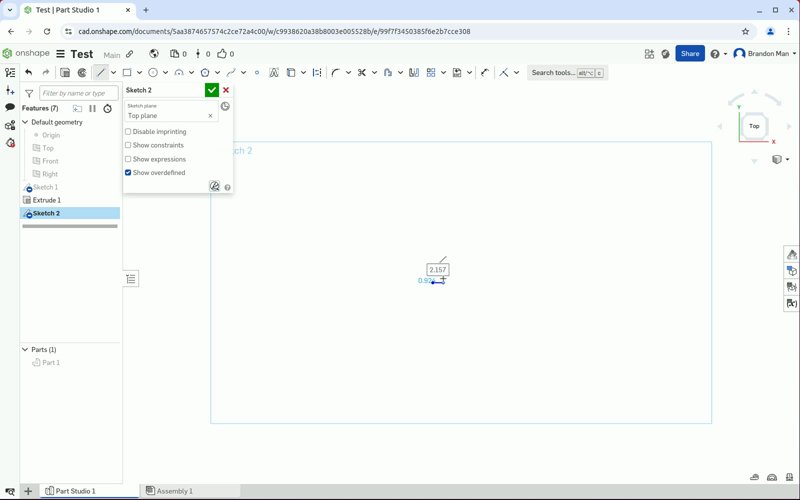
scroll(6)
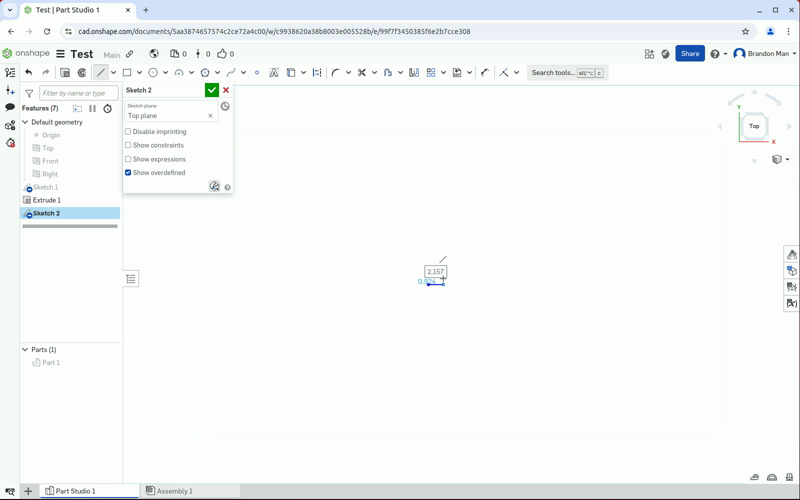
scroll(6)
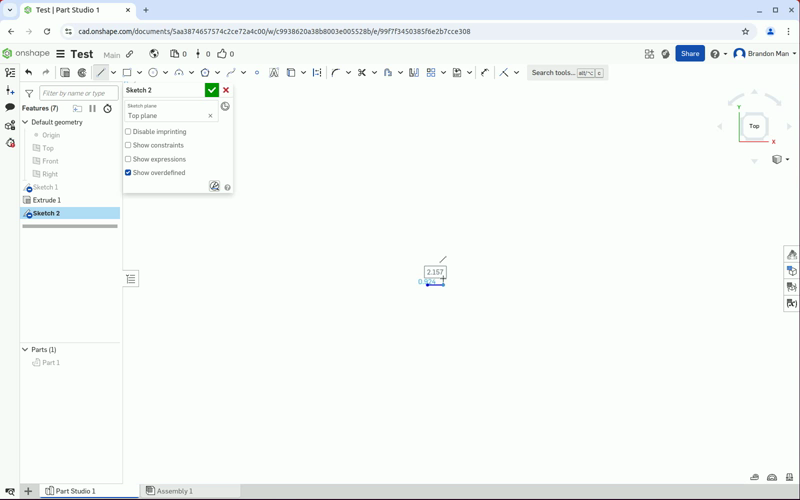
scroll(6)
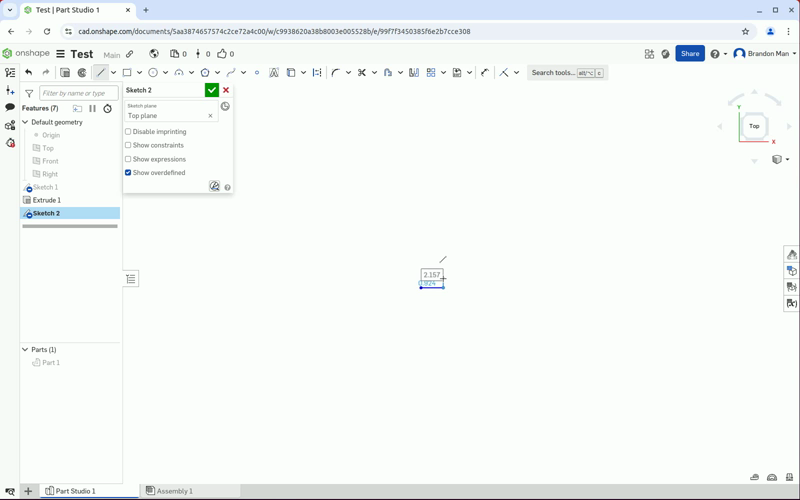
scroll(6)
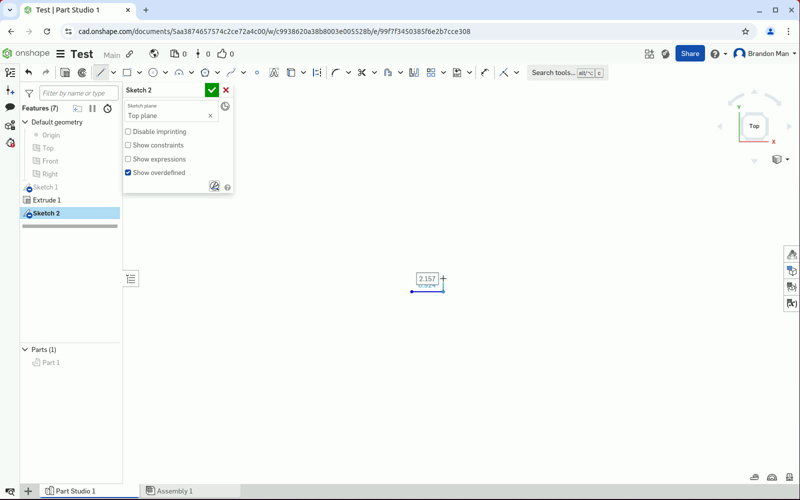
scroll(6)
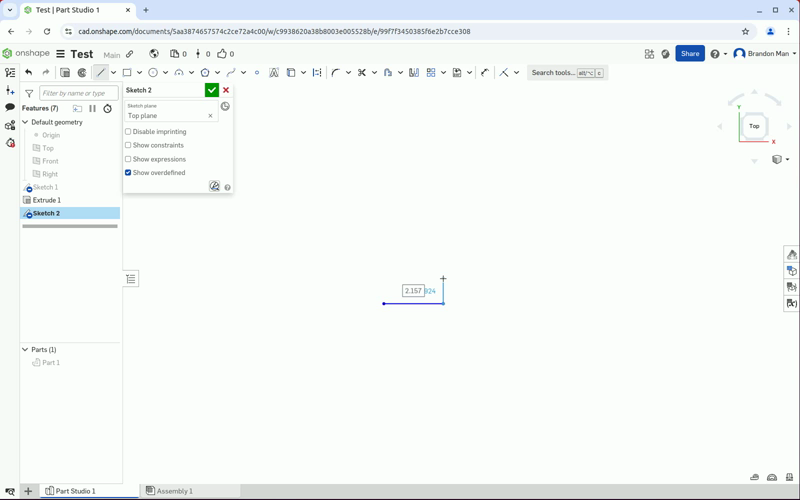
scroll(6)
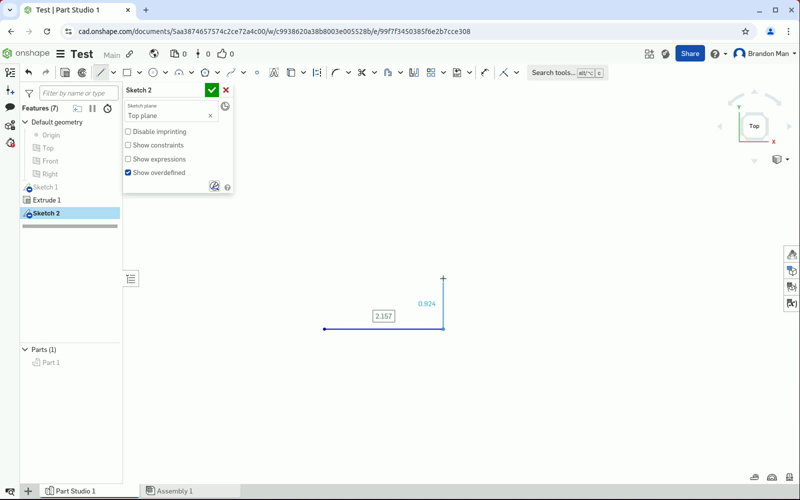
click(443, 278)
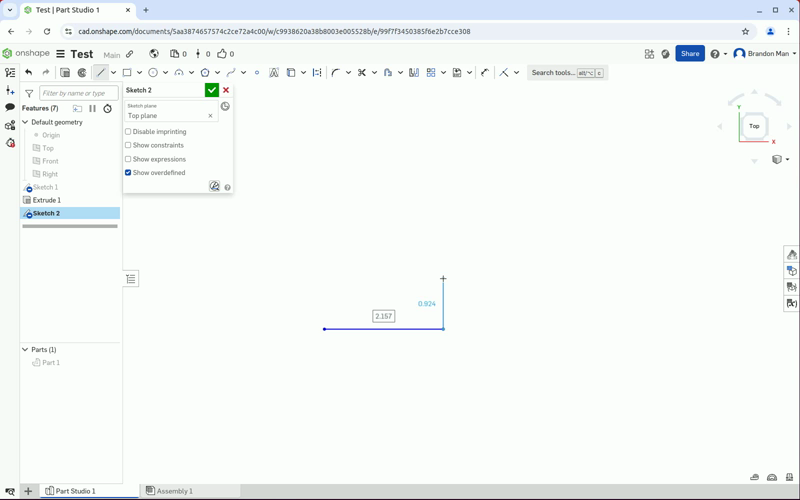
scroll(-6)
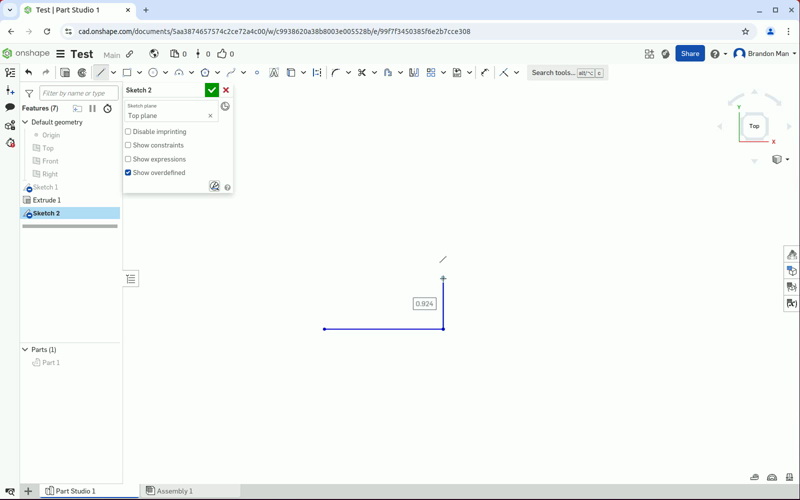
scroll(-6)
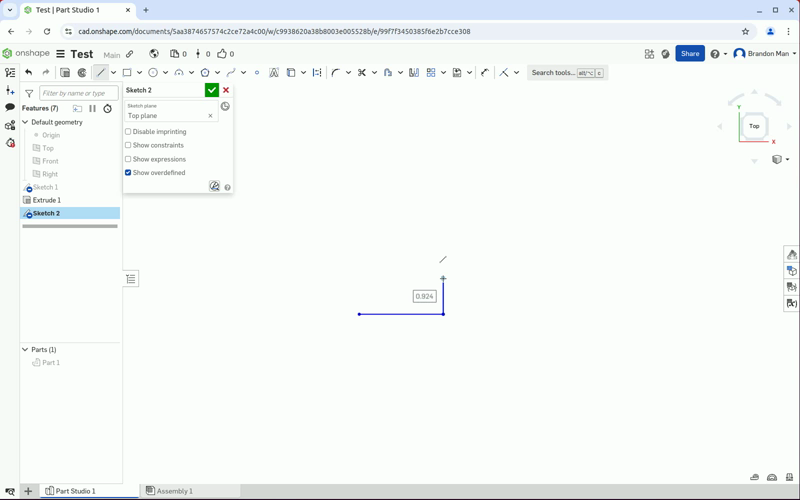
scroll(-6)
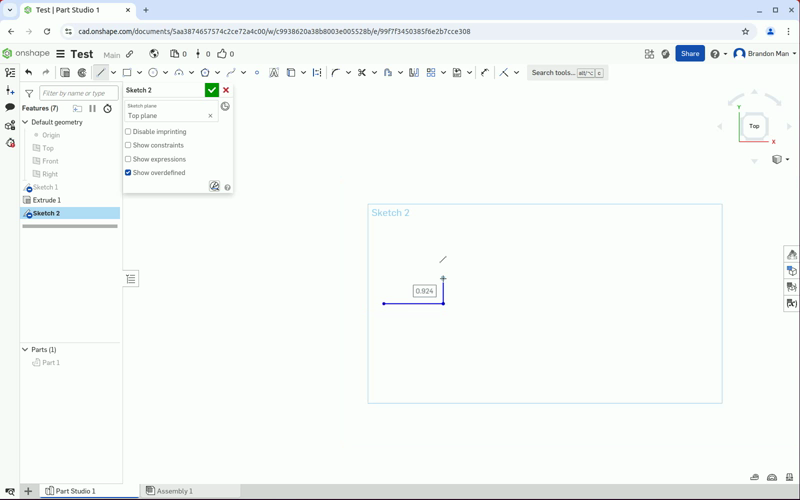
scroll(-6)
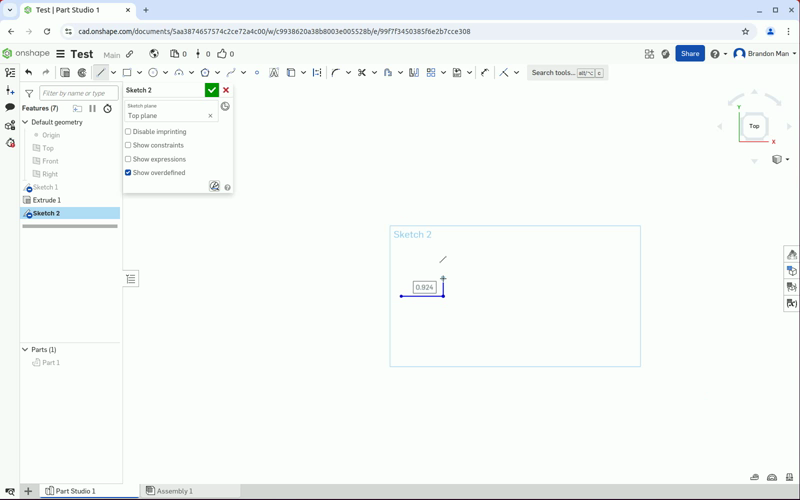
scroll(-6)
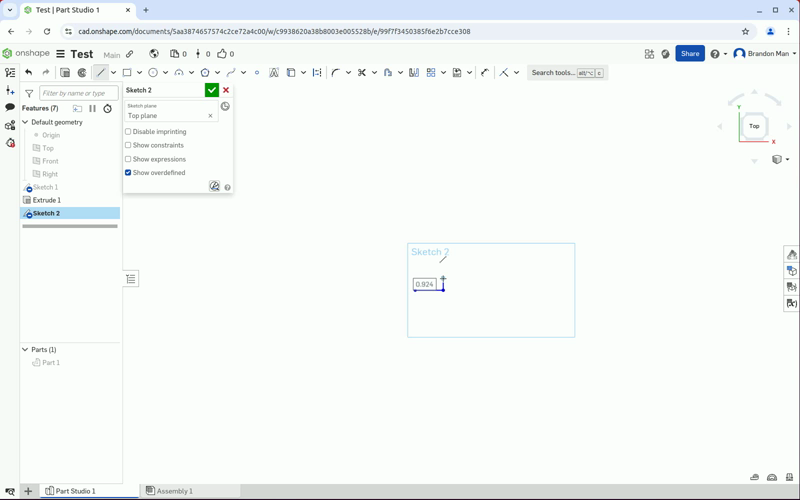
scroll(-6)
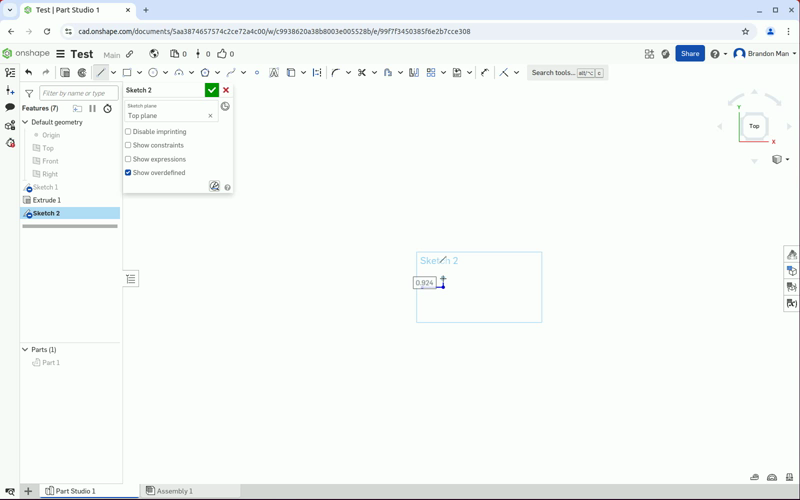
scroll(-6)
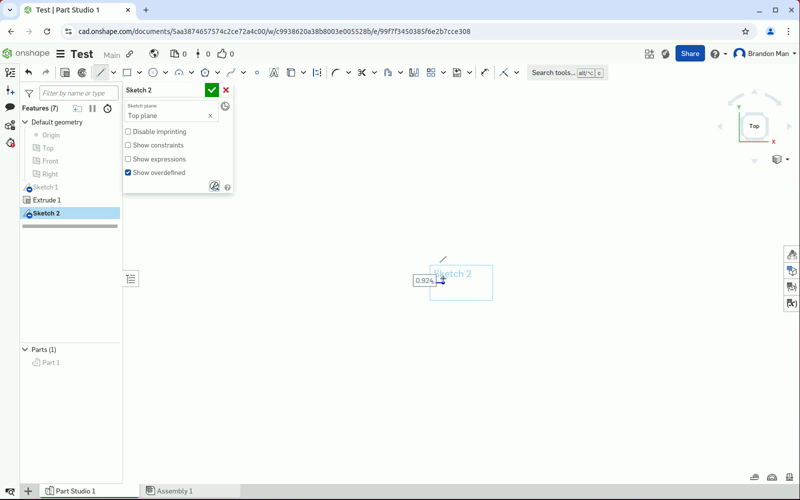
key_up(shift)
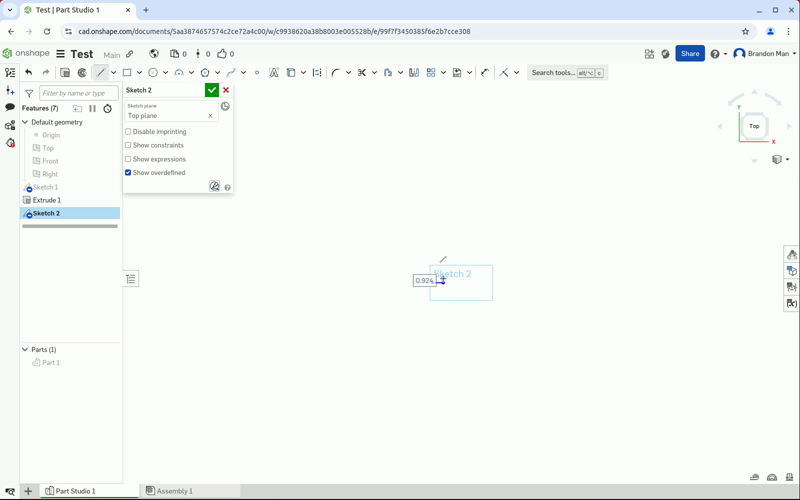
key_down(shift)
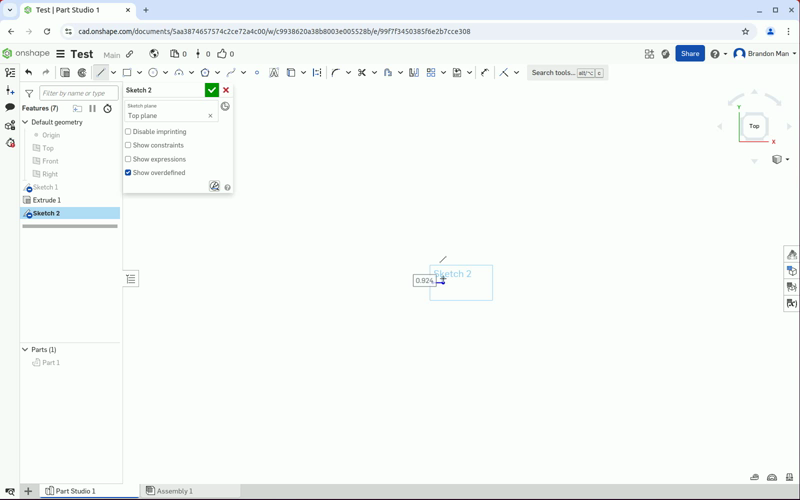
mouse_move(473, 278)
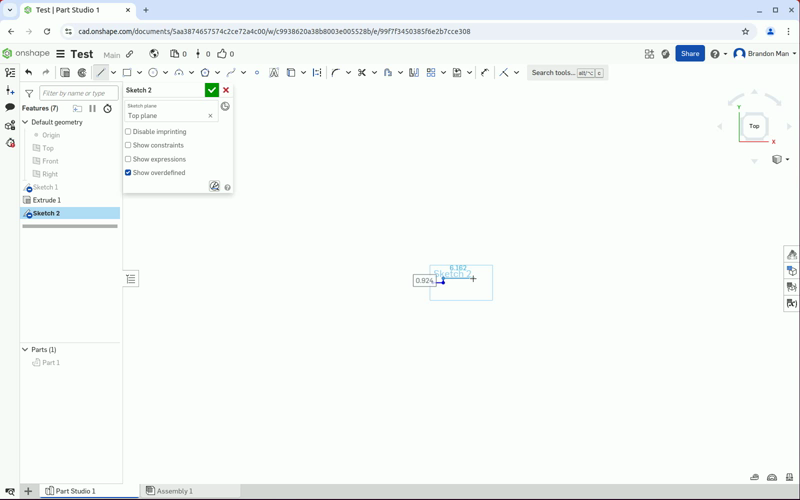
mouse_move(432, 278)
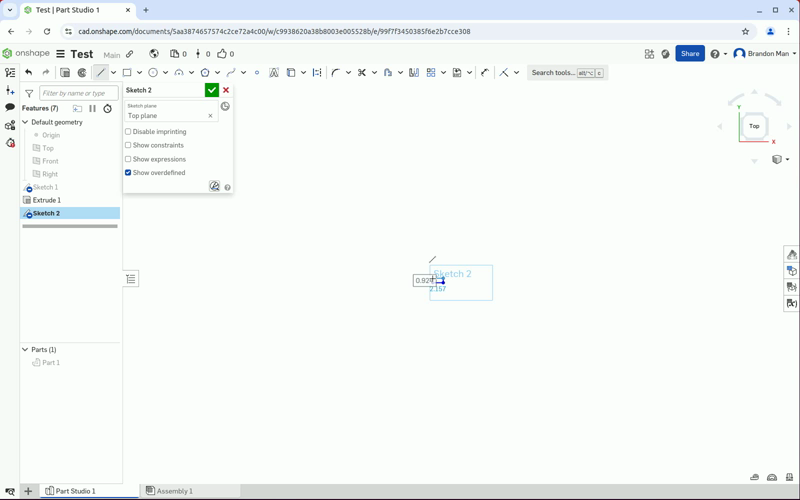
click(432, 278)
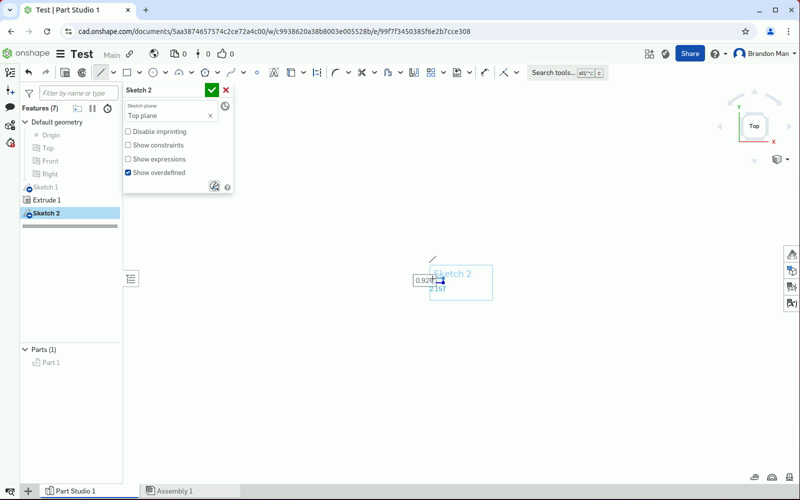
key_up(shift)
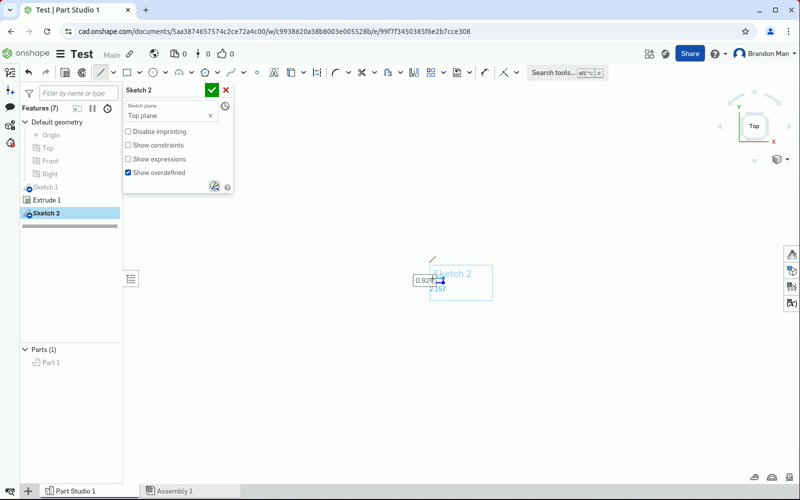
mouse_move(462, 278)
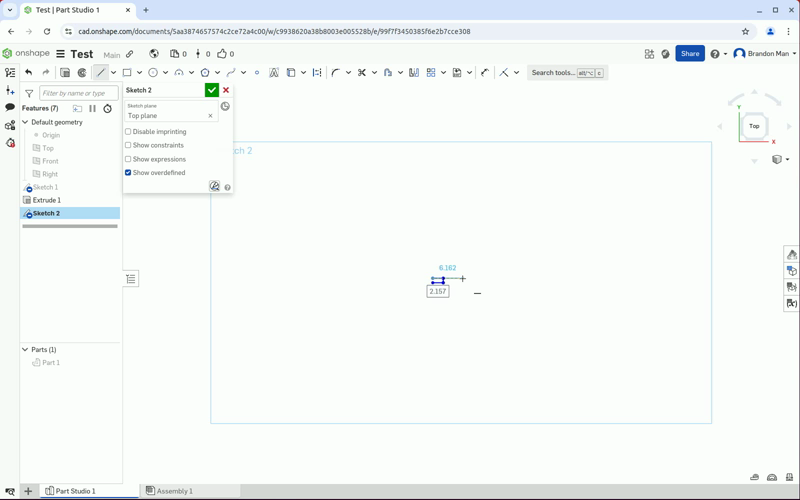
key_down(shift)
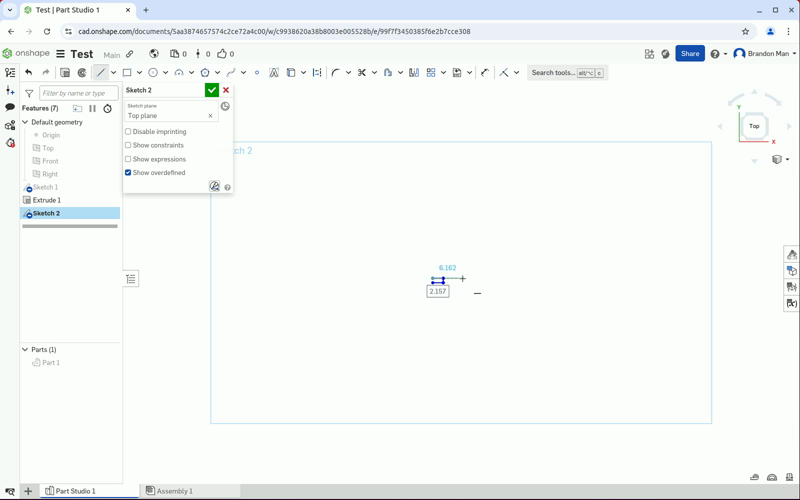
mouse_move(432, 282)
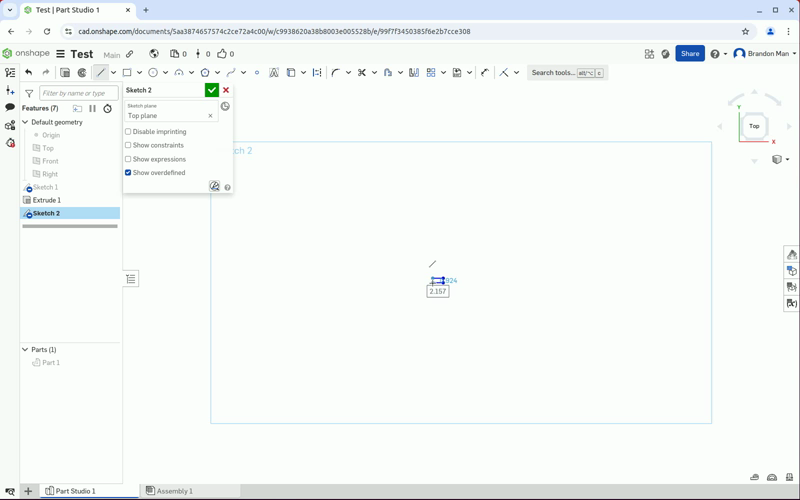
scroll(6)
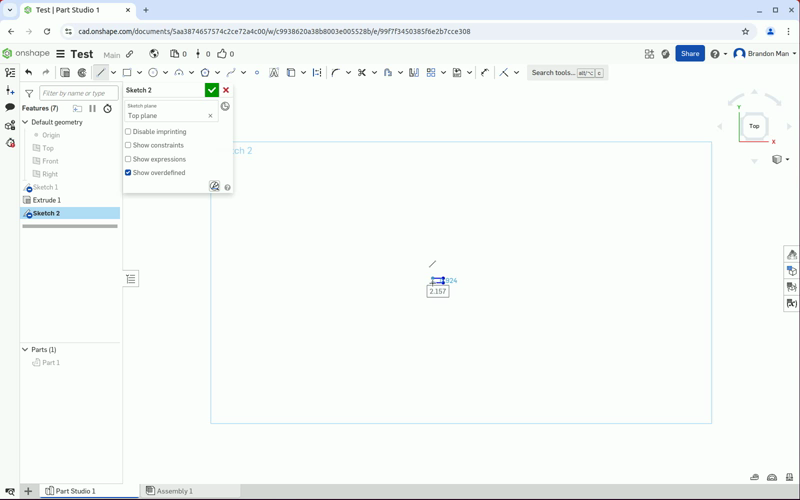
scroll(6)
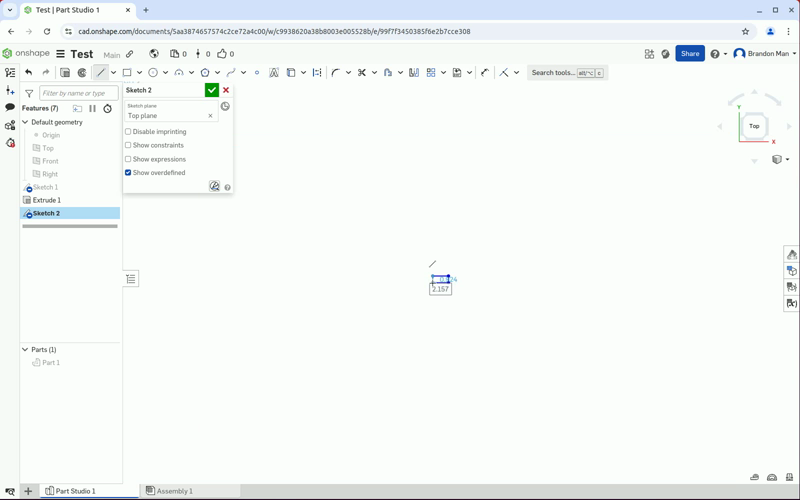
scroll(6)
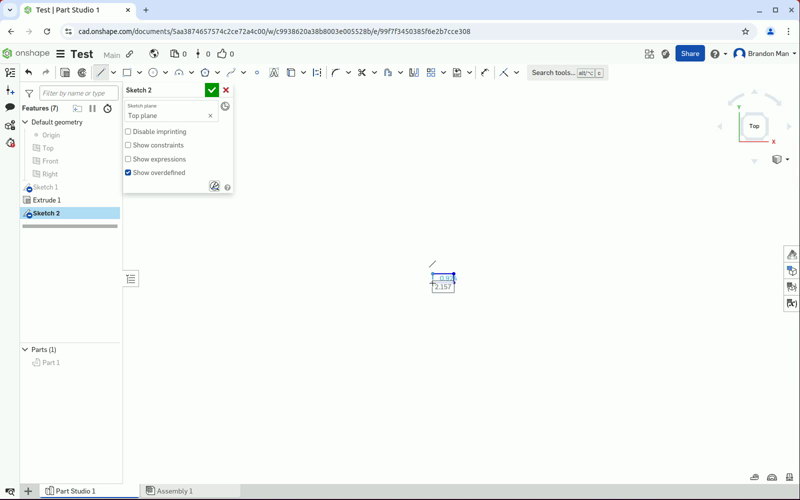
scroll(6)
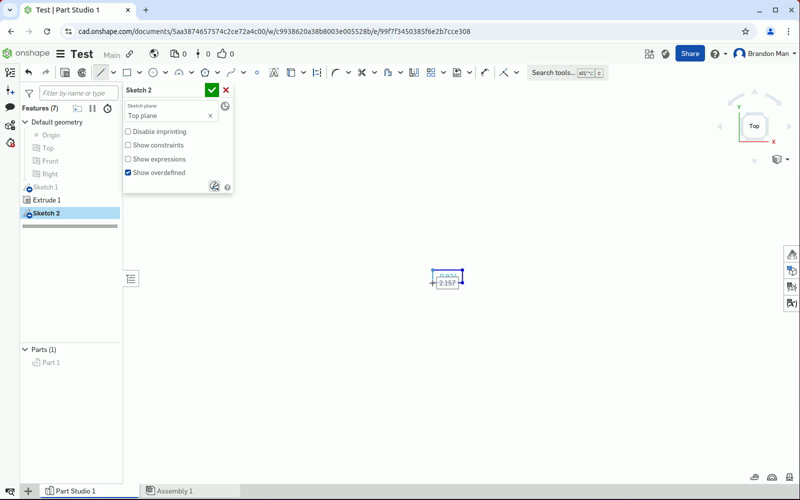
scroll(6)
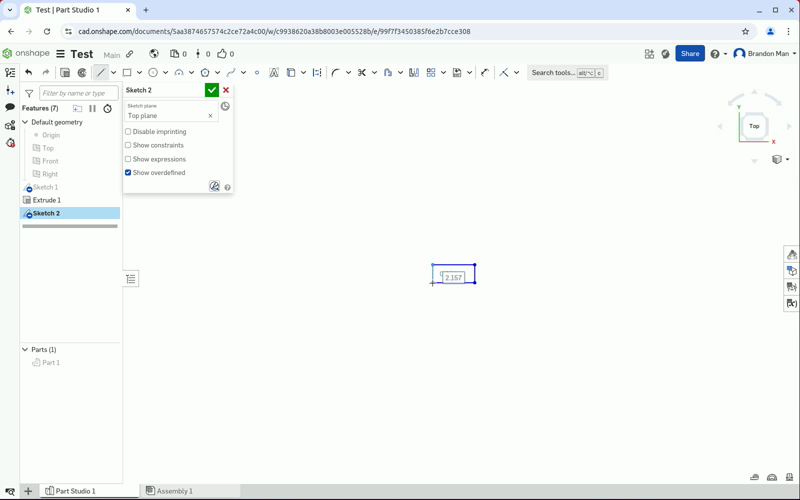
scroll(6)
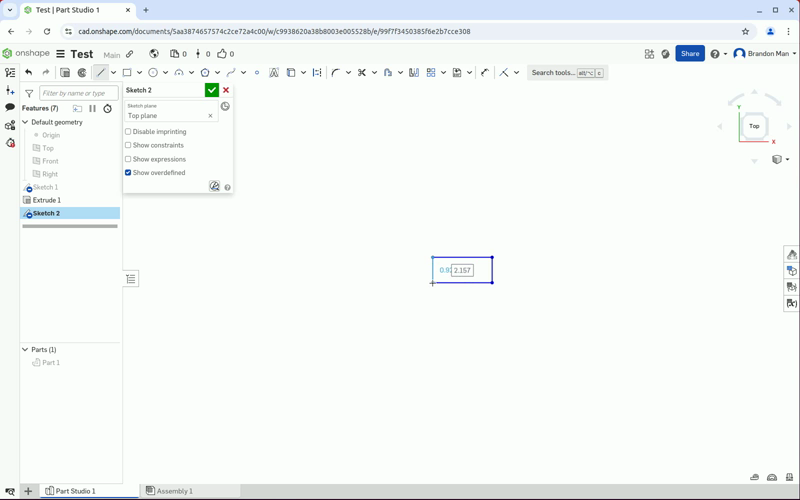
scroll(6)
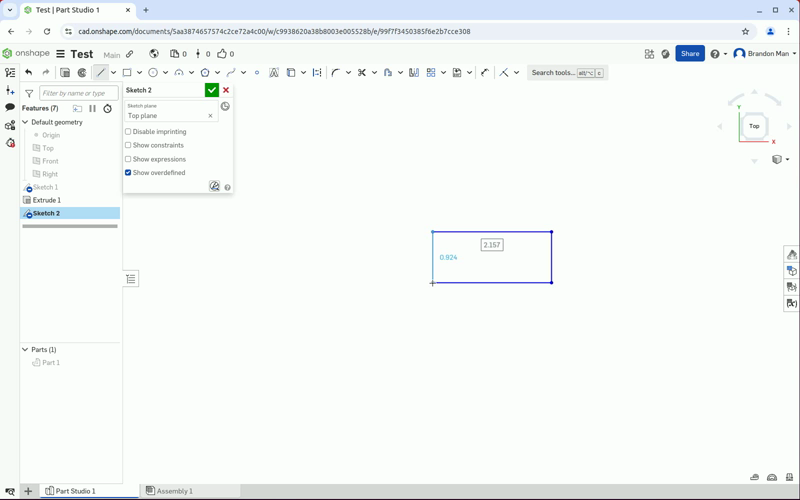
key_up(shift)
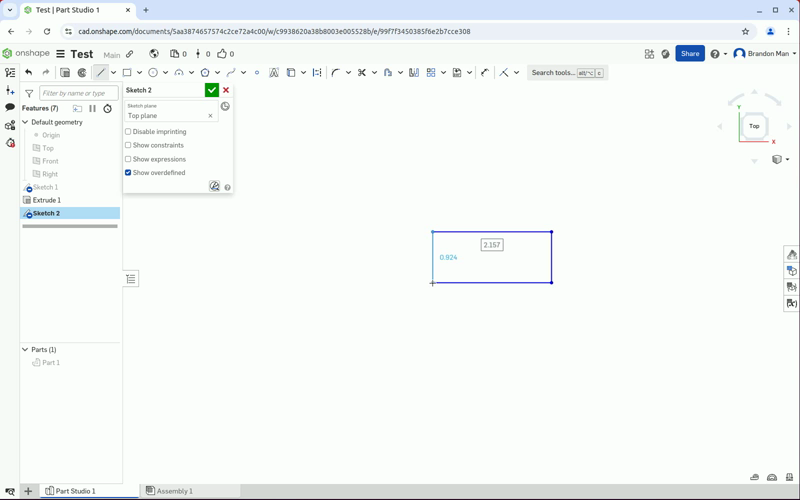
click(432, 282)
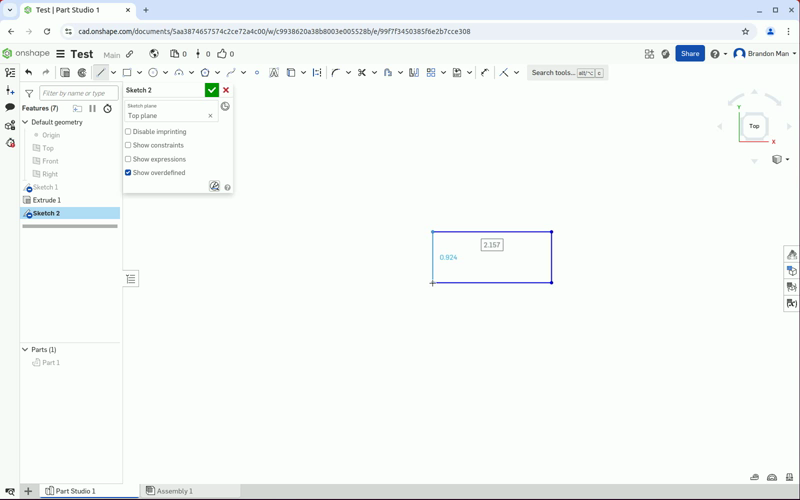
scroll(-6)
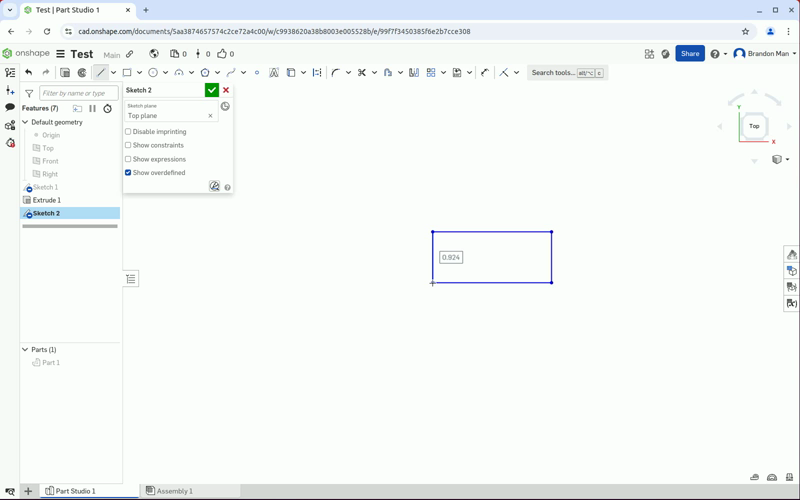
scroll(-6)
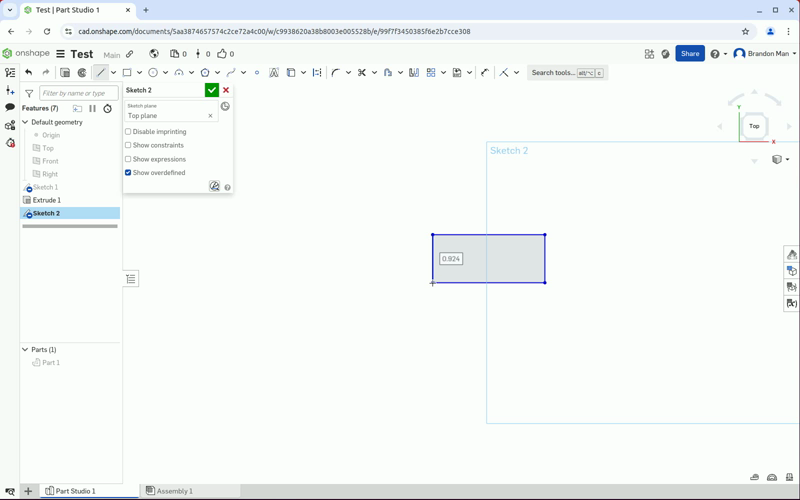
scroll(-6)
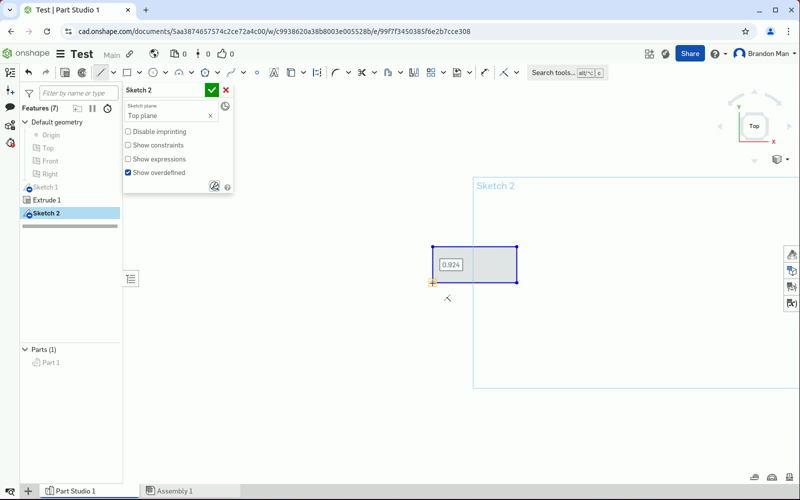
scroll(-6)
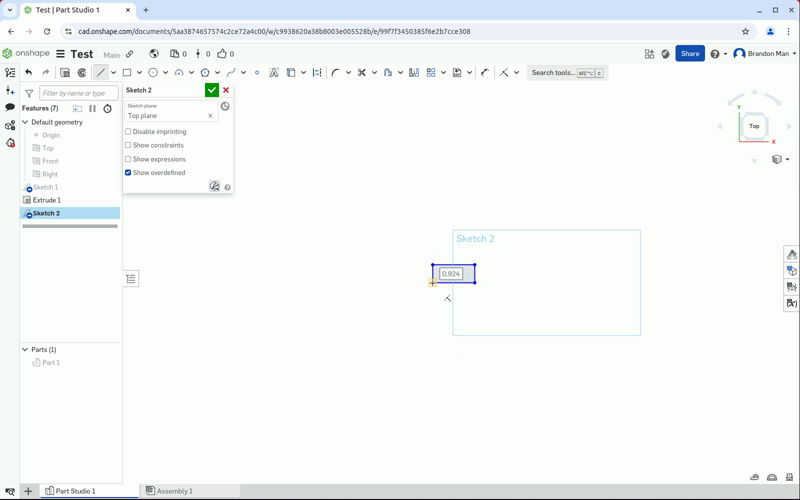
scroll(-6)
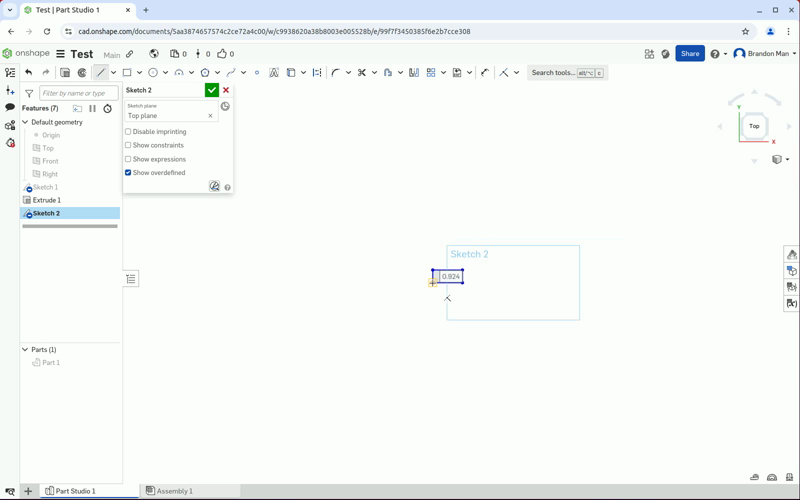
scroll(-6)
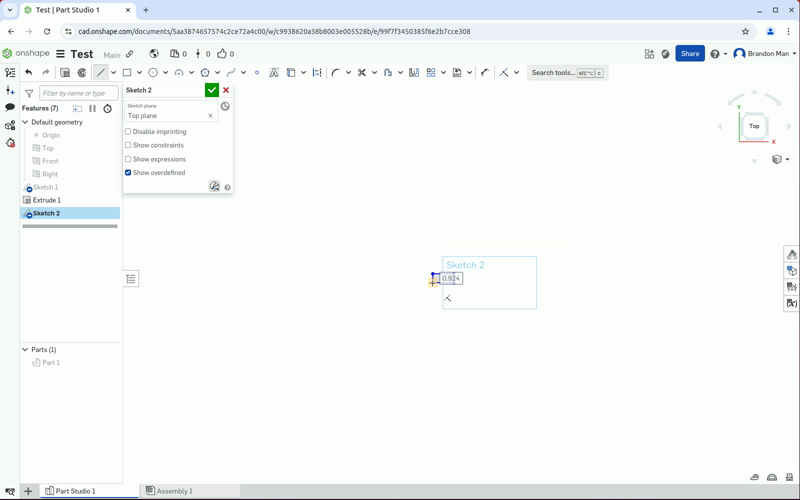
scroll(-6)
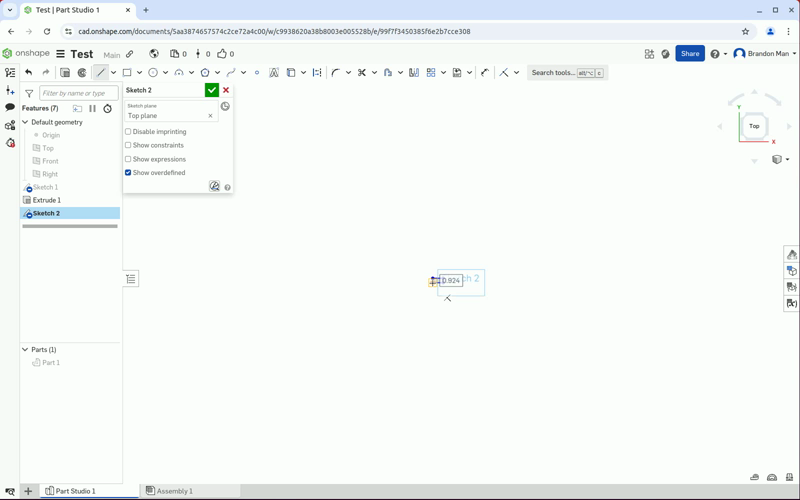
key(esc)
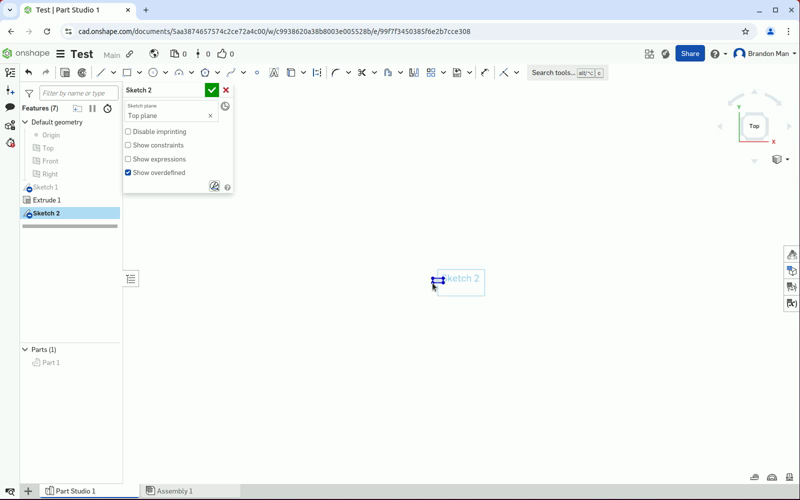
mouse_move(440, 282)
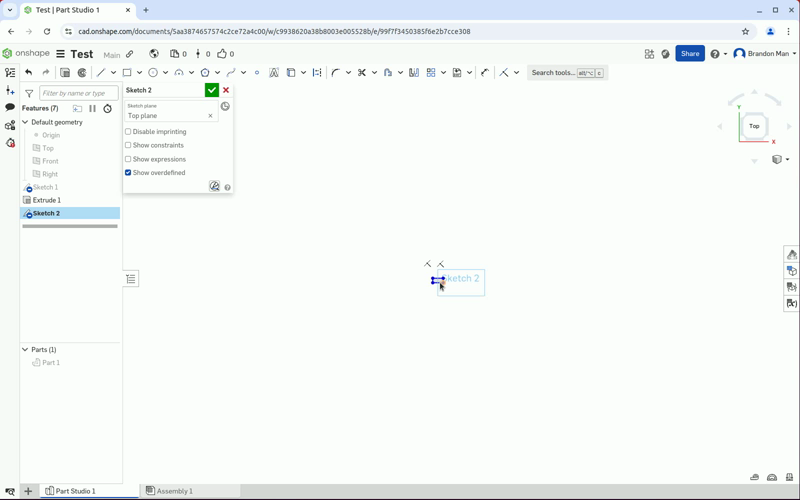
scroll(6)
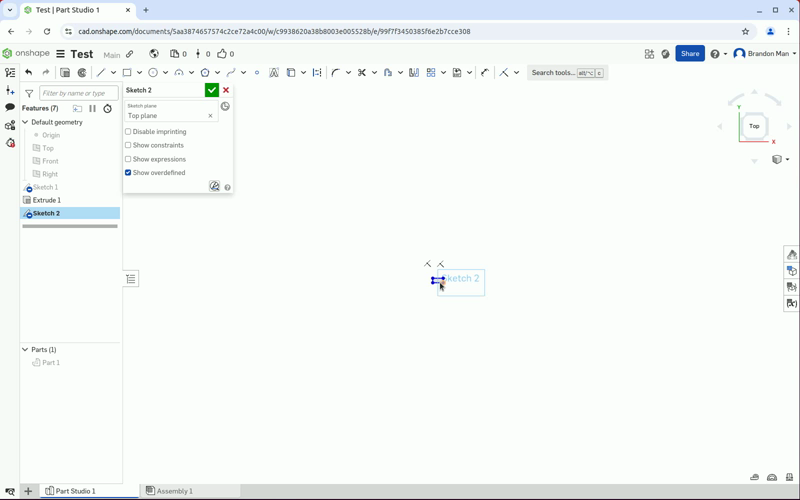
scroll(6)
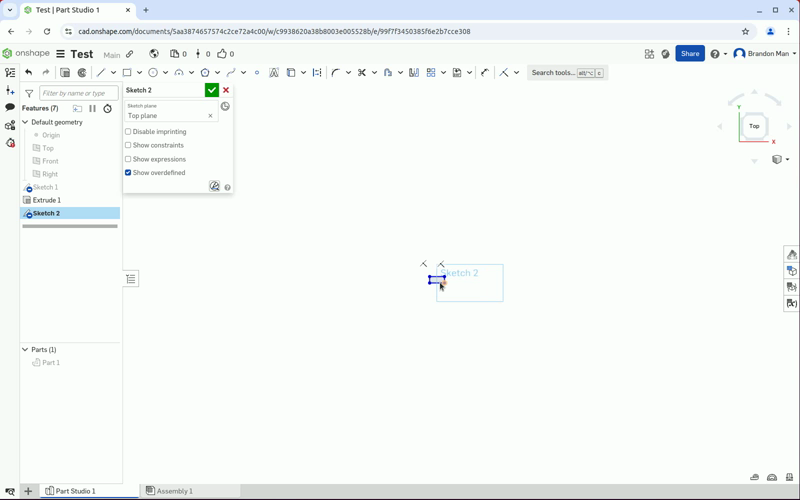
scroll(6)
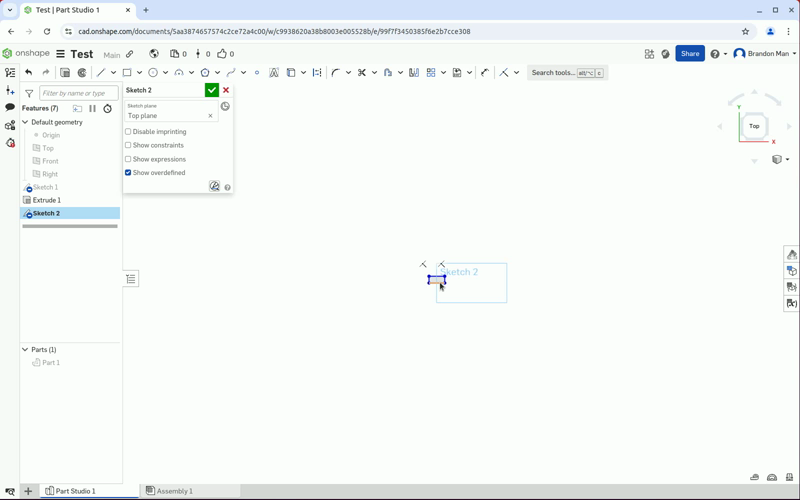
scroll(6)
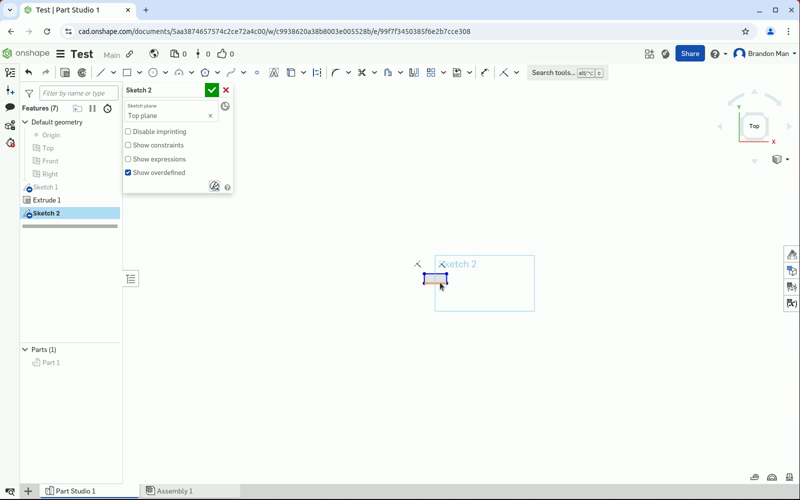
scroll(6)
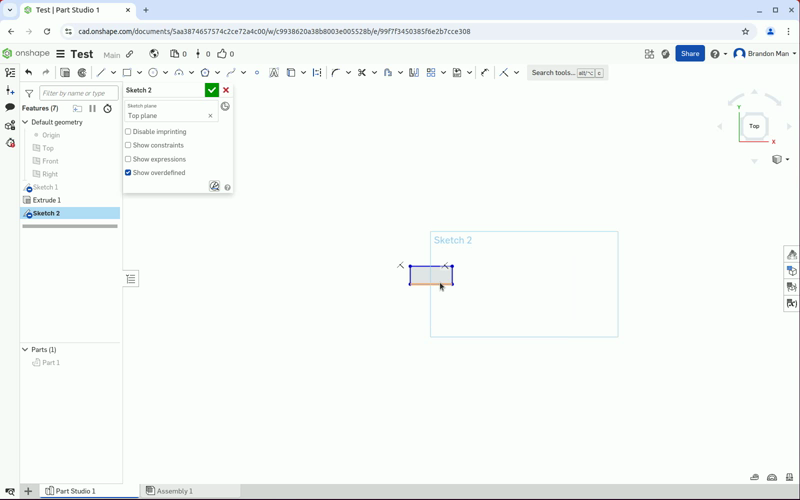
scroll(6)
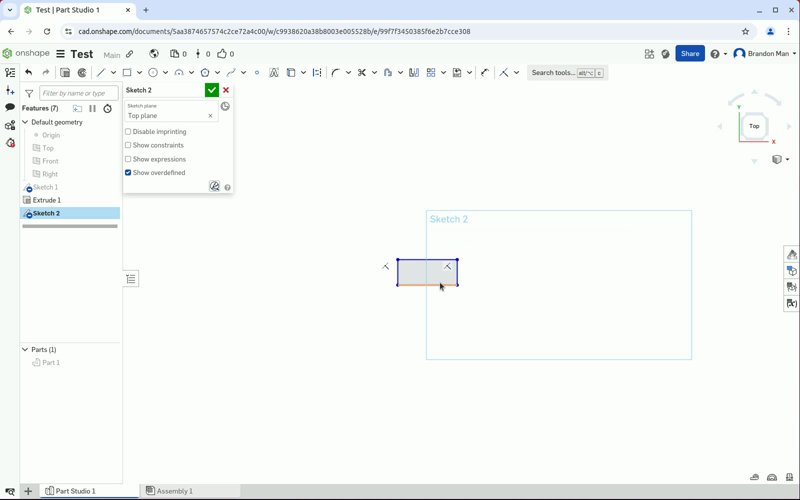
scroll(6)
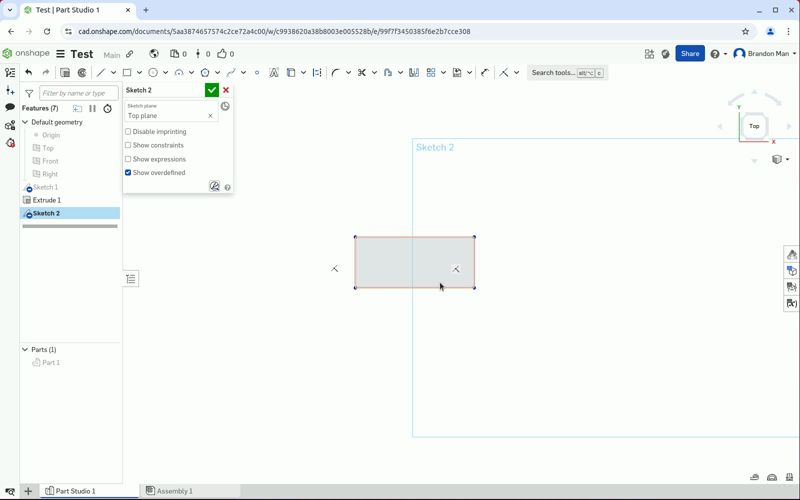
click(440, 282)
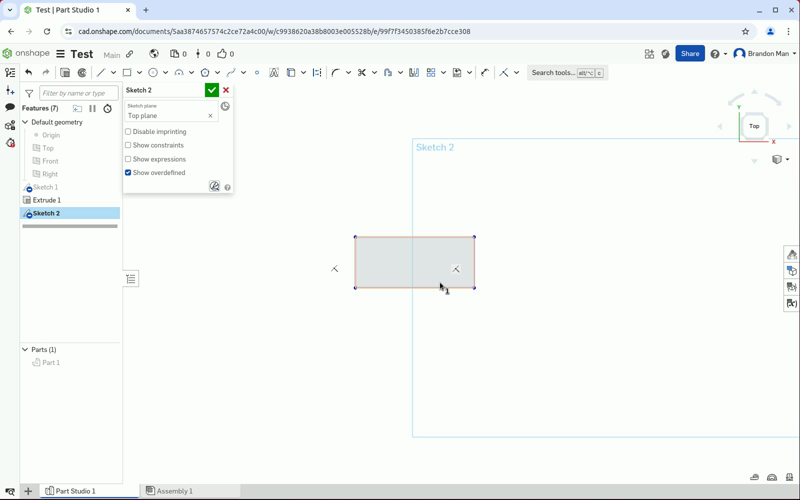
scroll(-6)
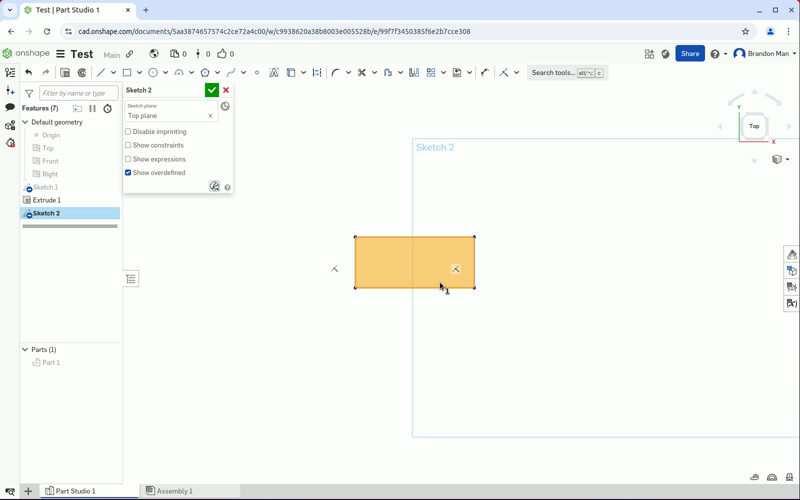
scroll(-6)
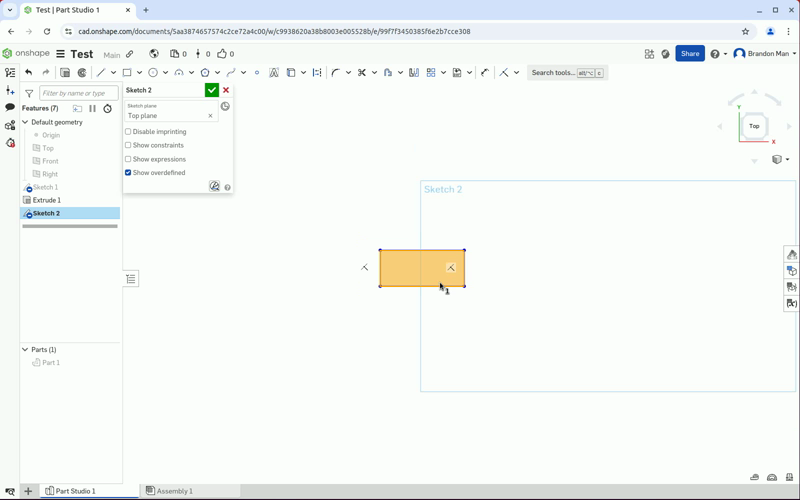
scroll(-6)
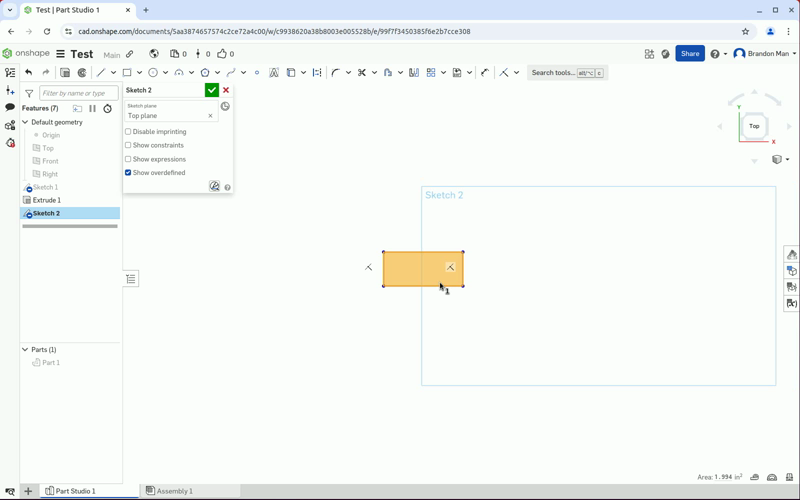
scroll(-6)
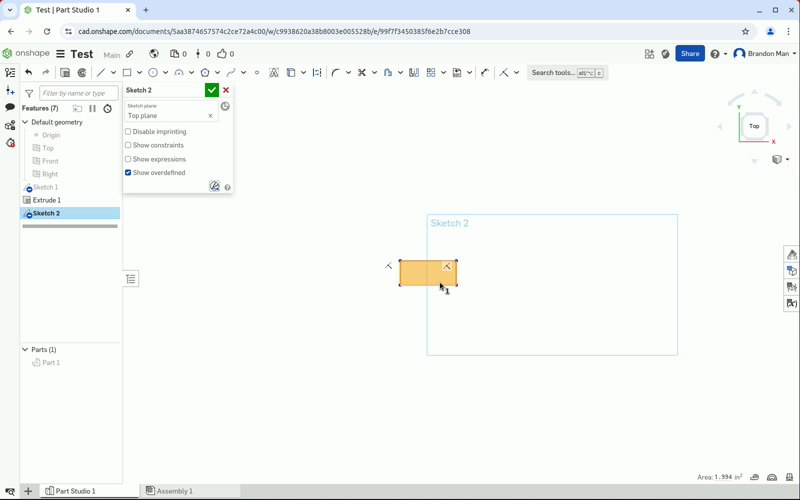
scroll(-6)
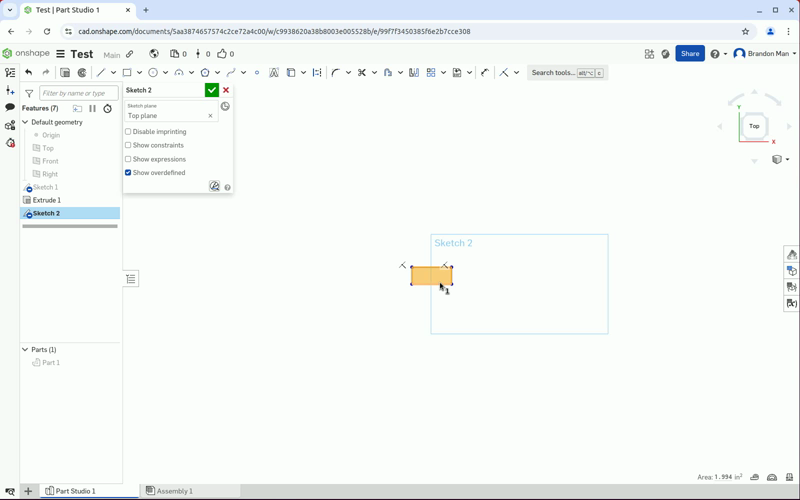
scroll(-6)
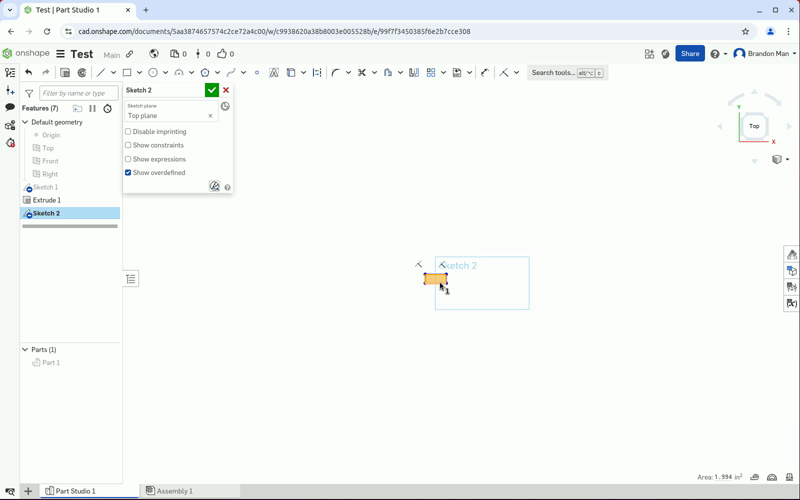
scroll(-6)
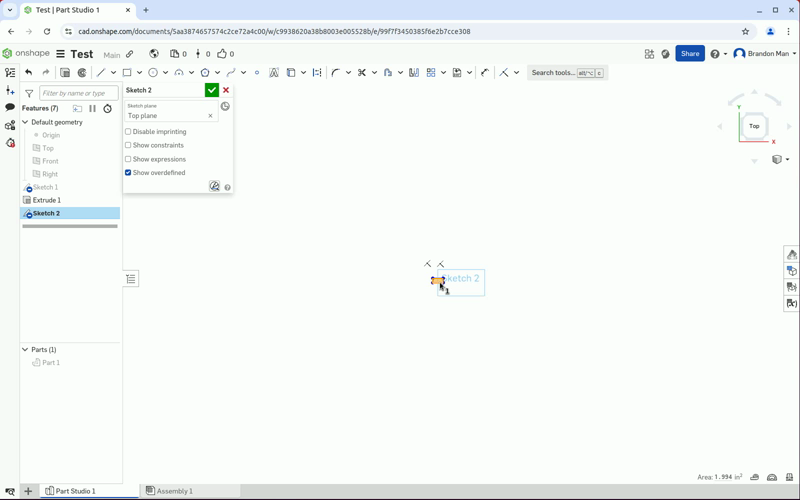
mouse_move(73, 352)
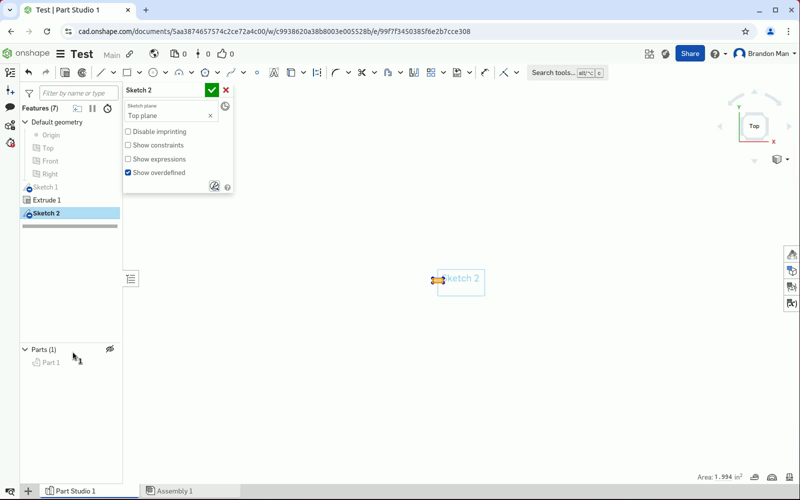
key(shift+y)
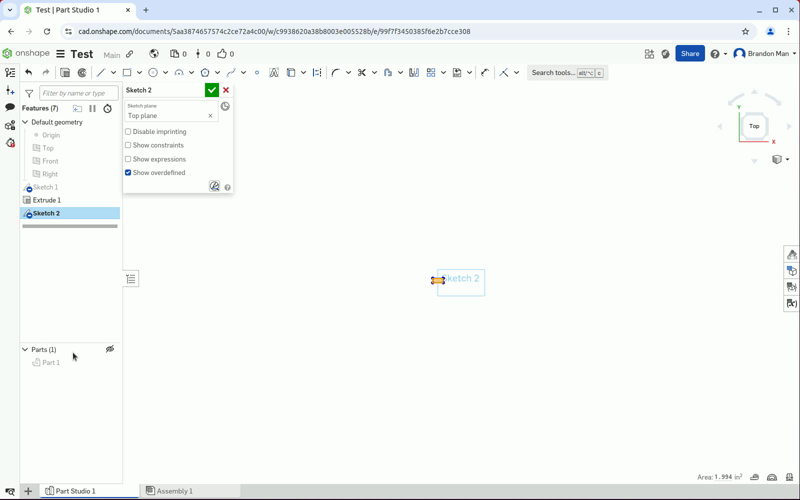
key(shift+e)
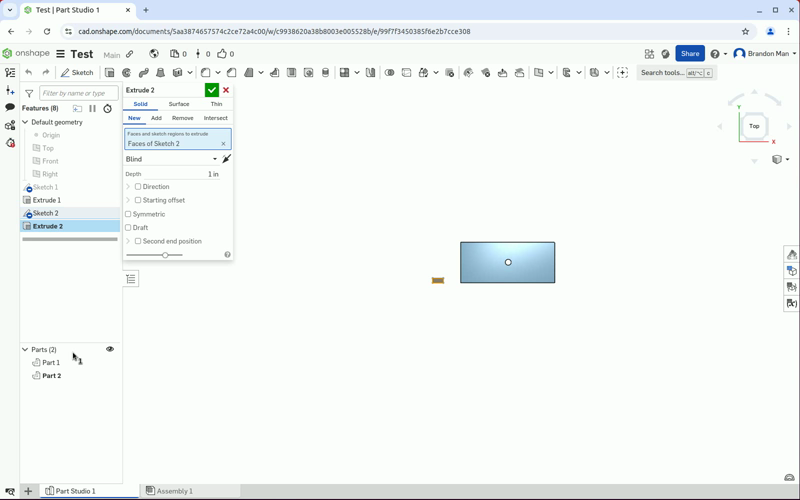
mouse_move(143, 106)
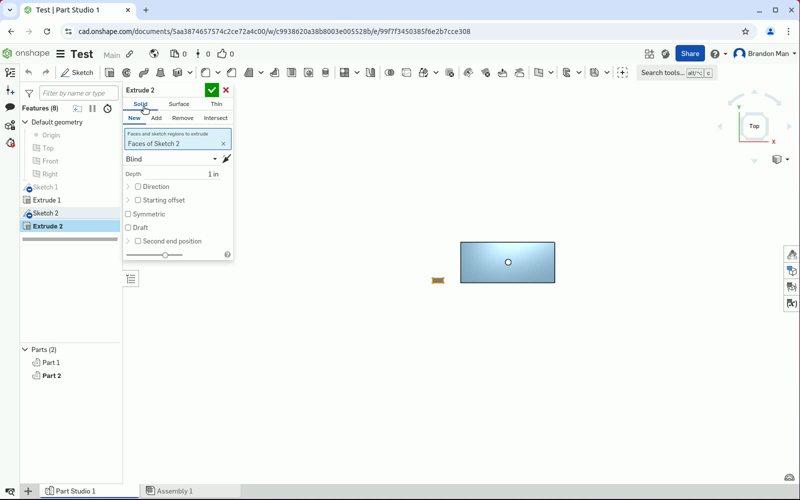
click(143, 106)
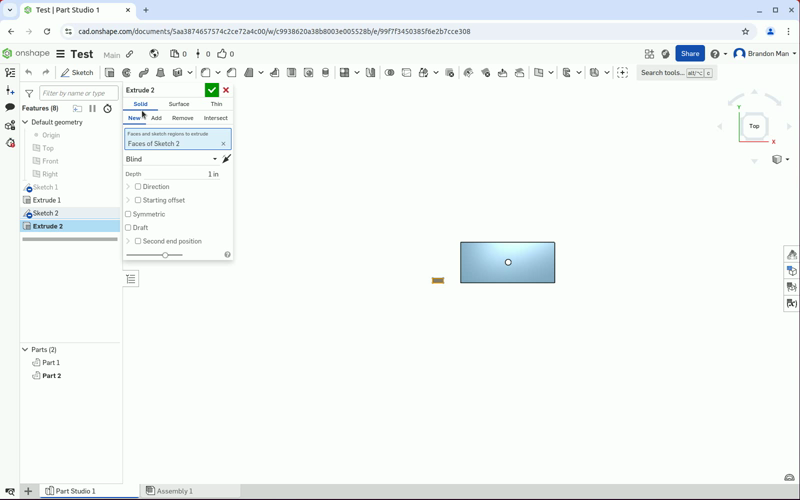
mouse_move(137, 120)
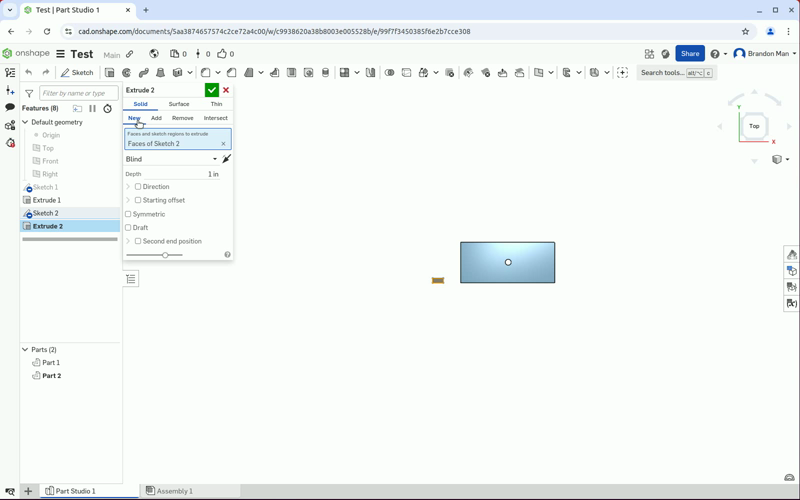
click(137, 120)
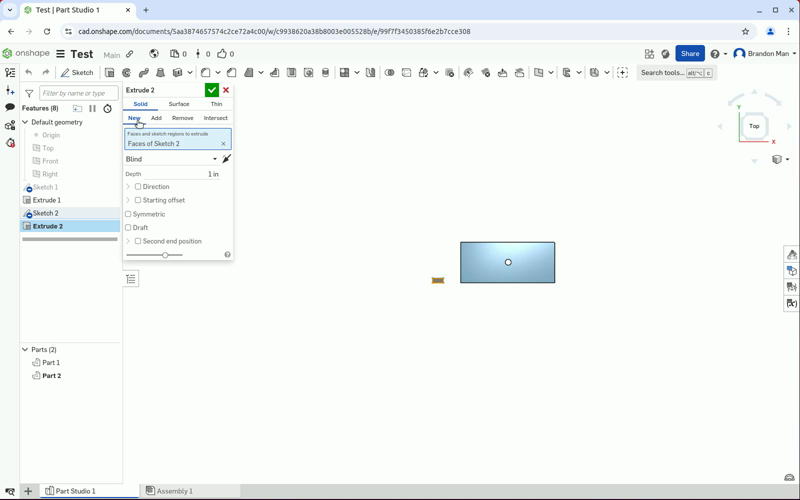
key(tab, 4)
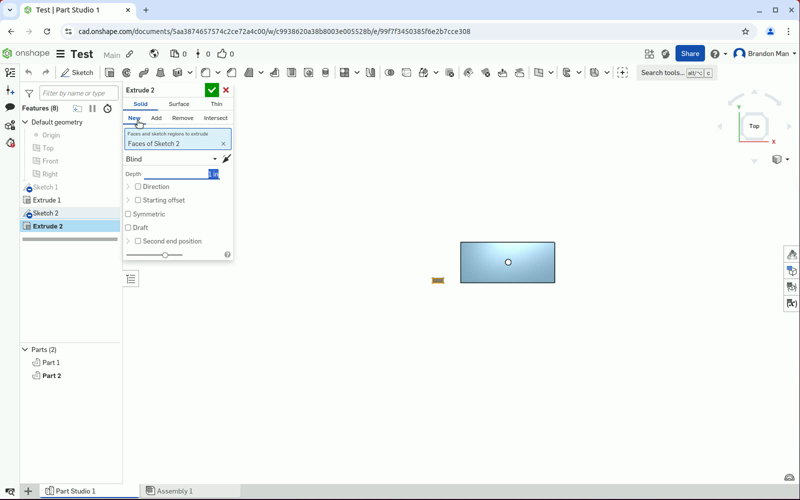
text(4.092)
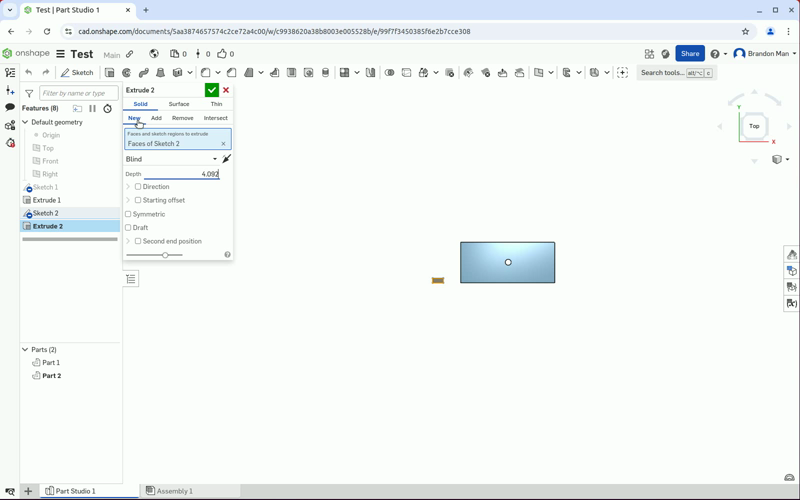
key(enter)
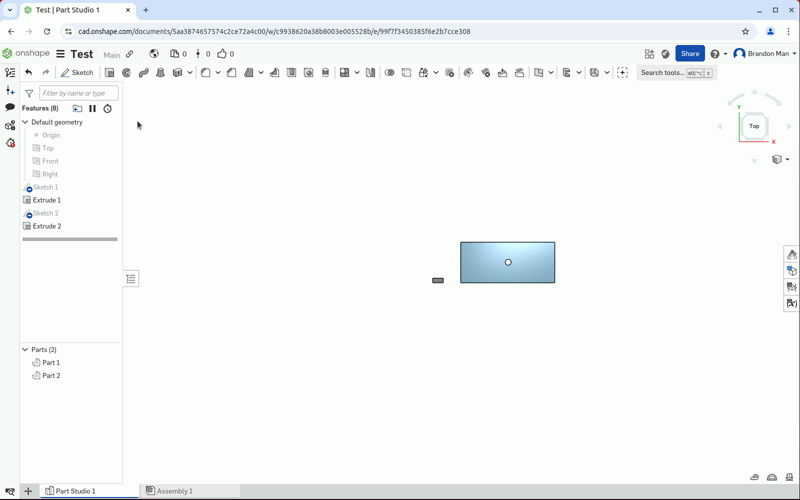
key(shift+h)
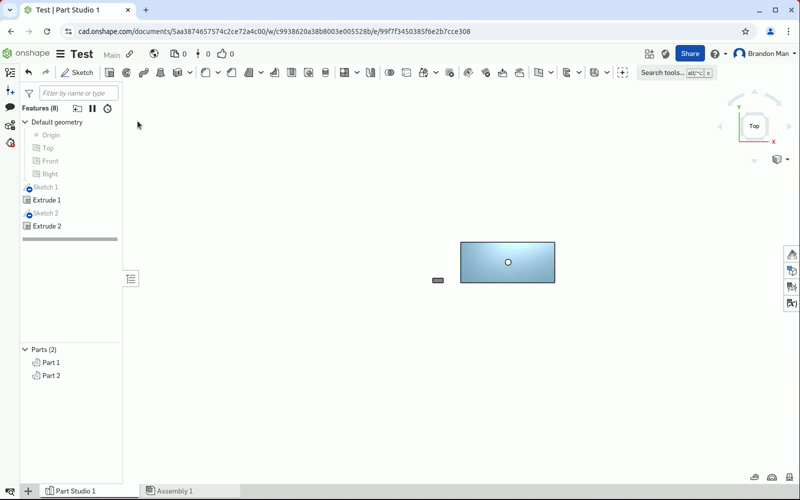
key(shift+h)
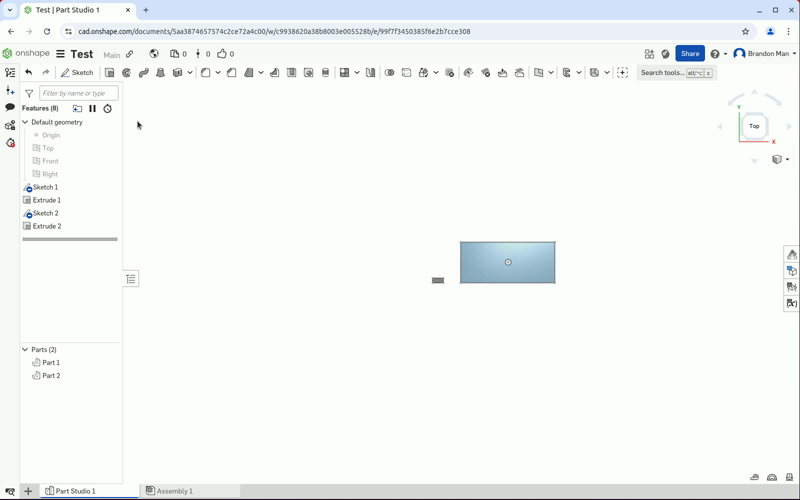
key(shift+7)
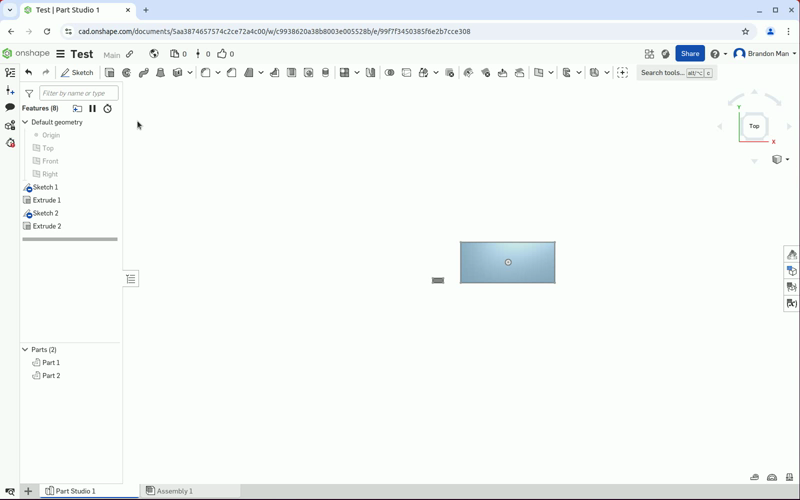
key(up, 3)
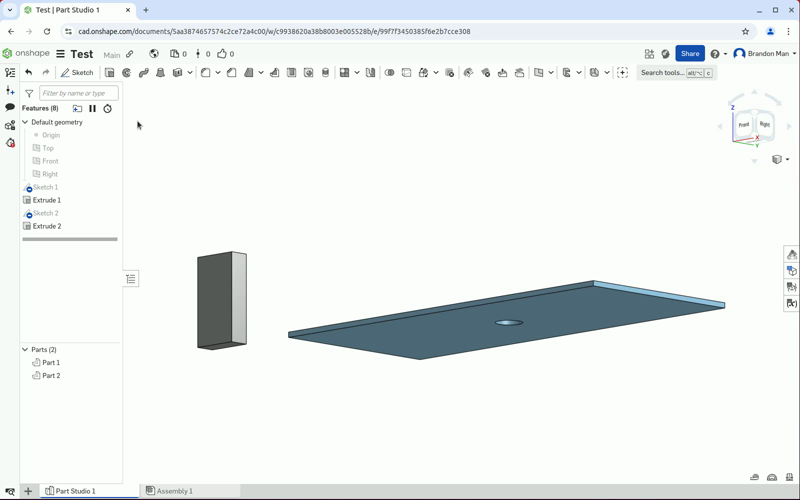
key(left, 3)
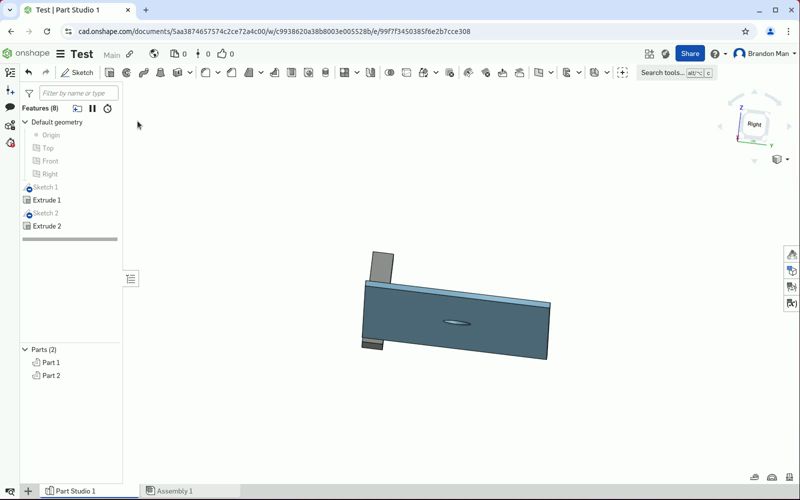
key(right, 3)
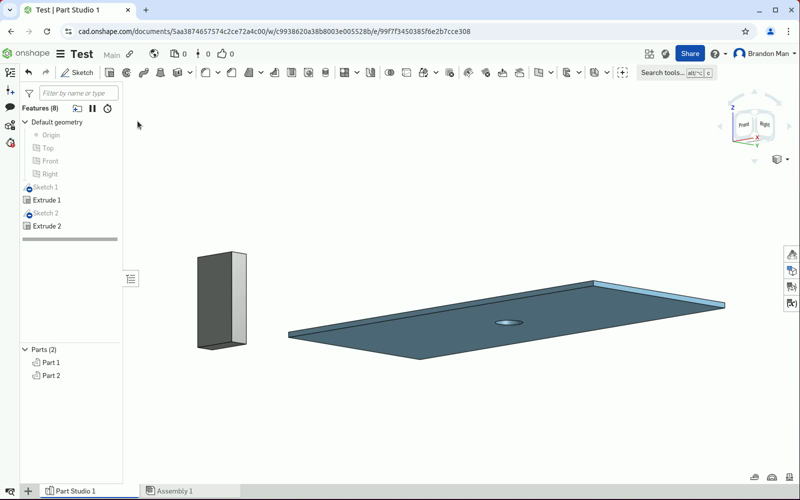
key(down, 3)
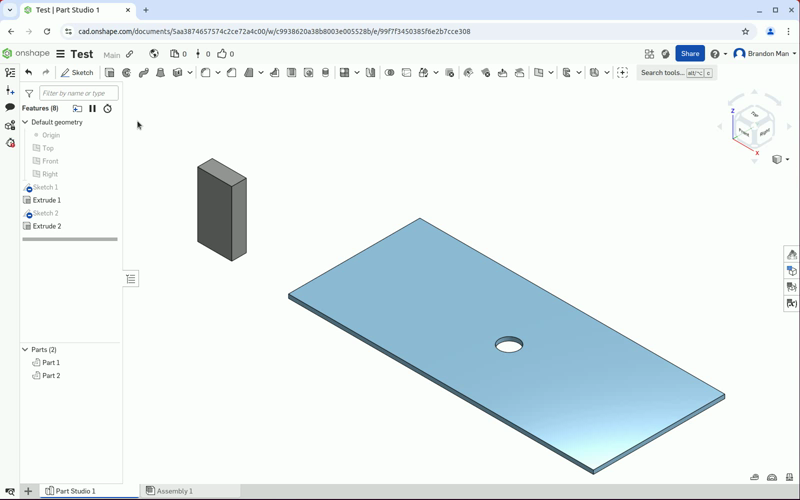
mouse_move(73, 189)
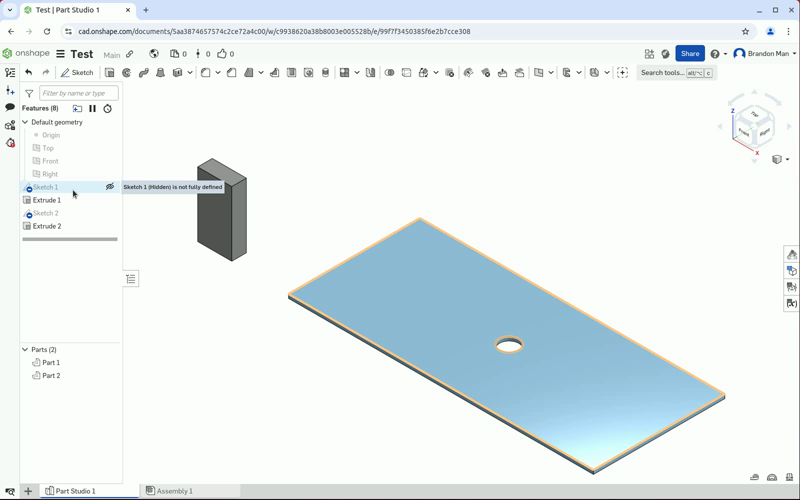
click(73, 189)